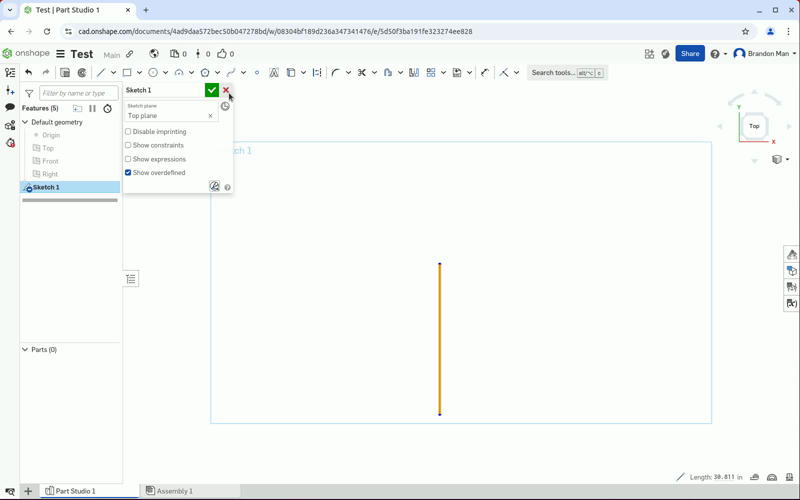
key(shift+h)
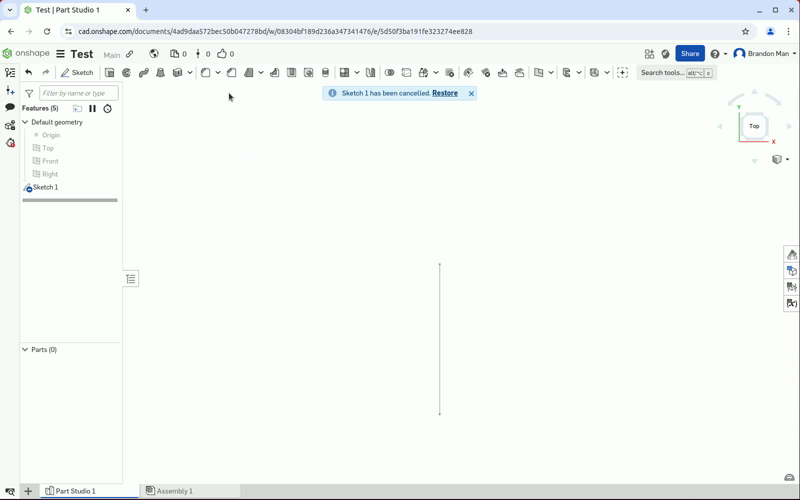
key(shift+s)
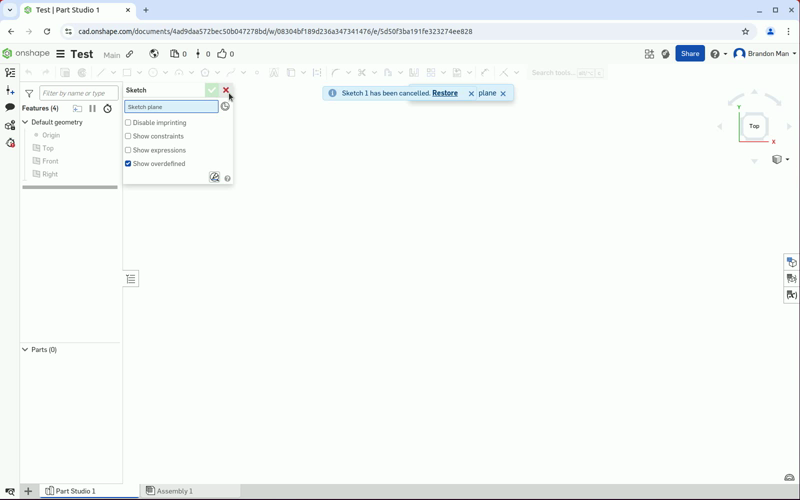
mouse_move(73, 150)
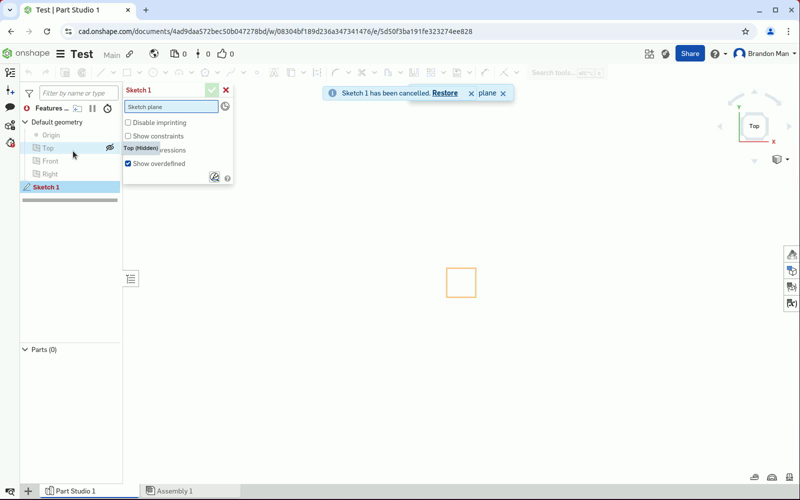
click(73, 150)
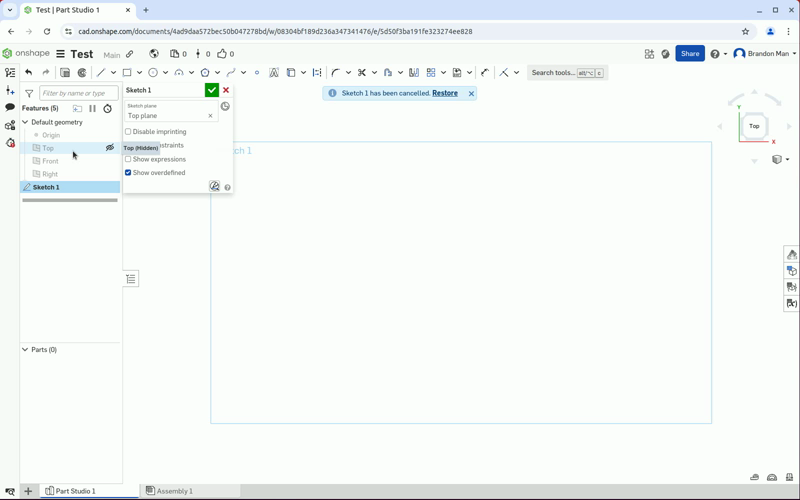
mouse_move(73, 352)
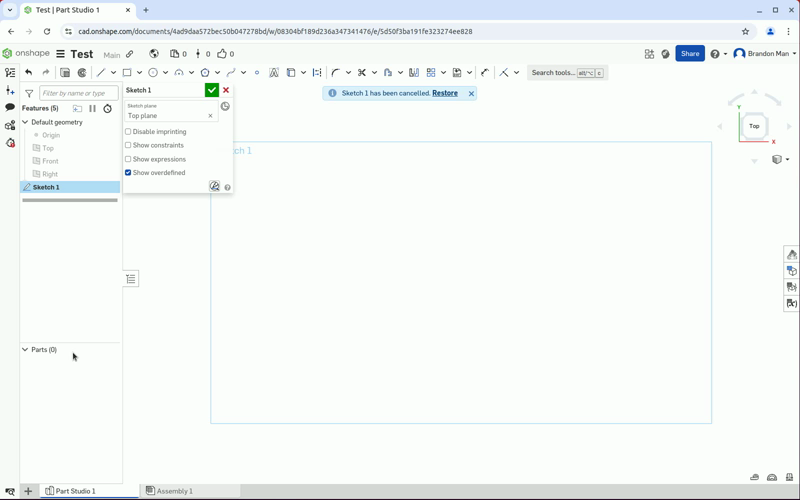
key(y)
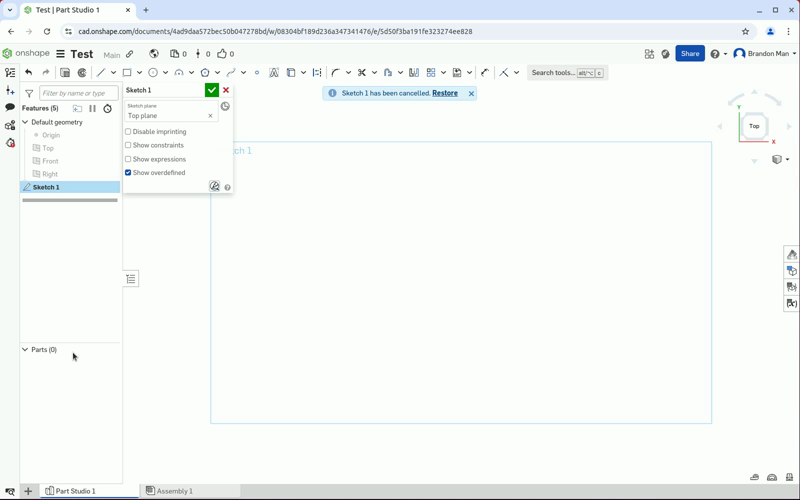
key(l)
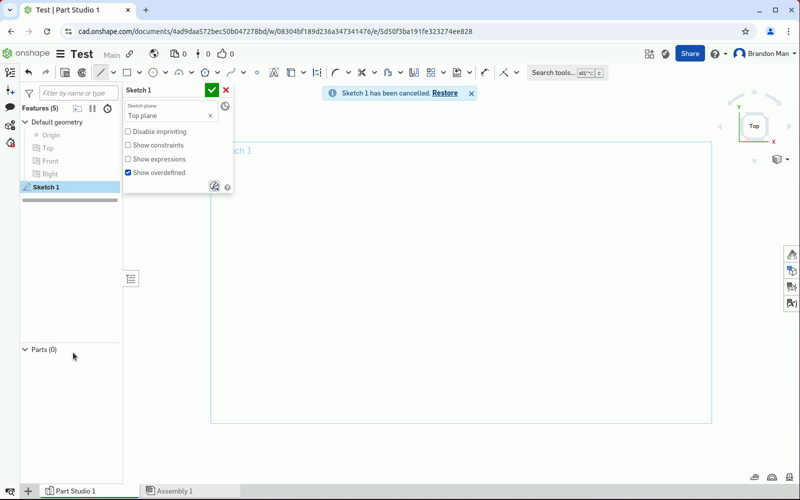
key_down(shift)
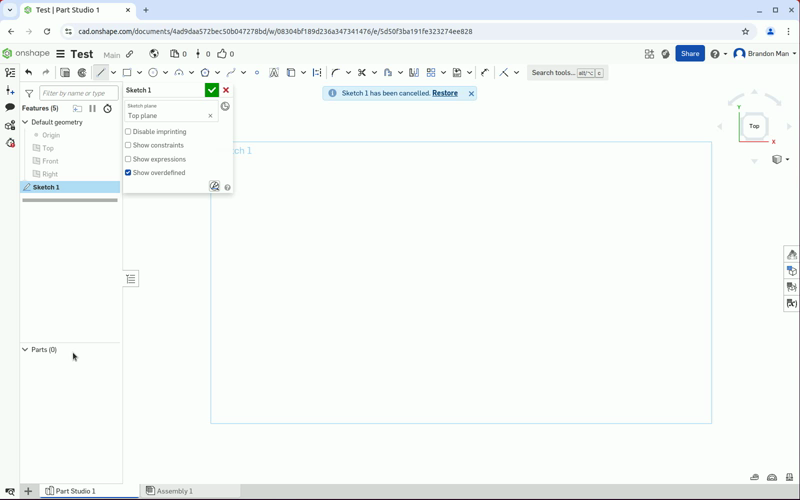
mouse_move(349, 282)
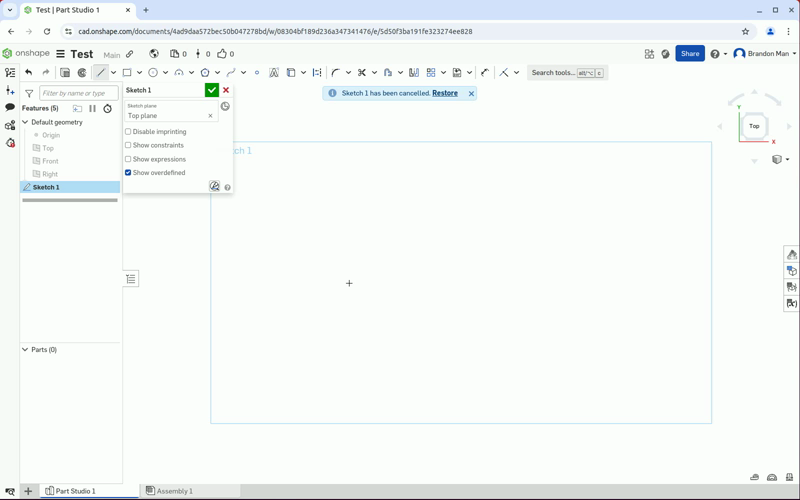
click(349, 282)
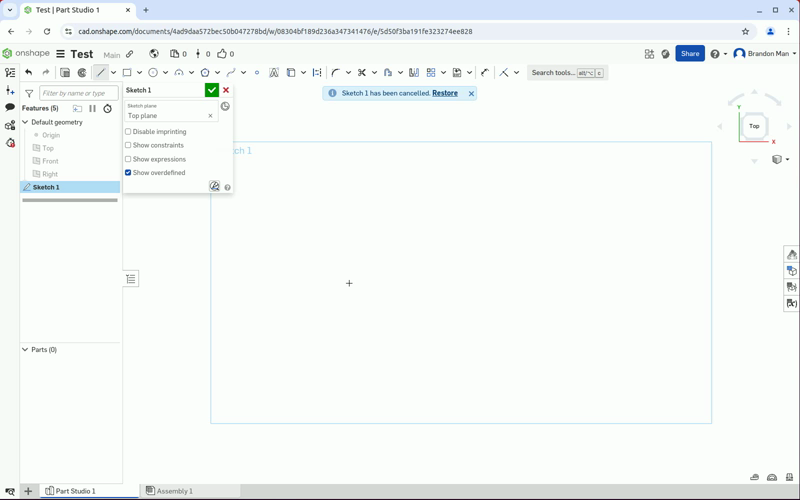
key_up(shift)
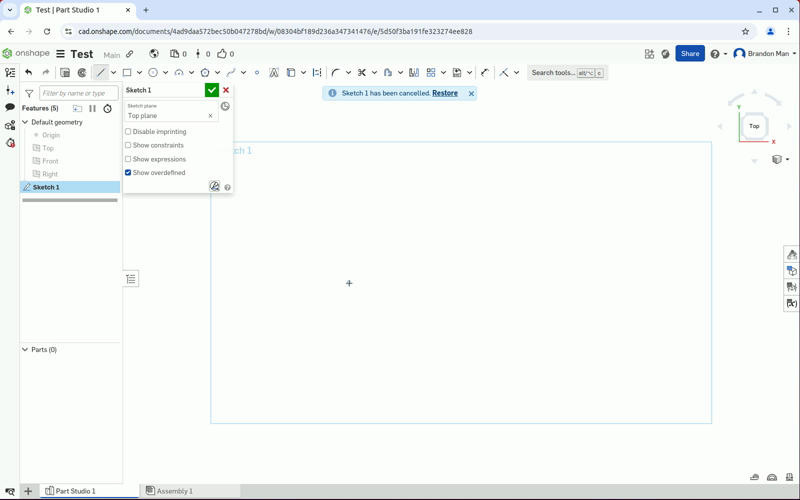
key_down(shift)
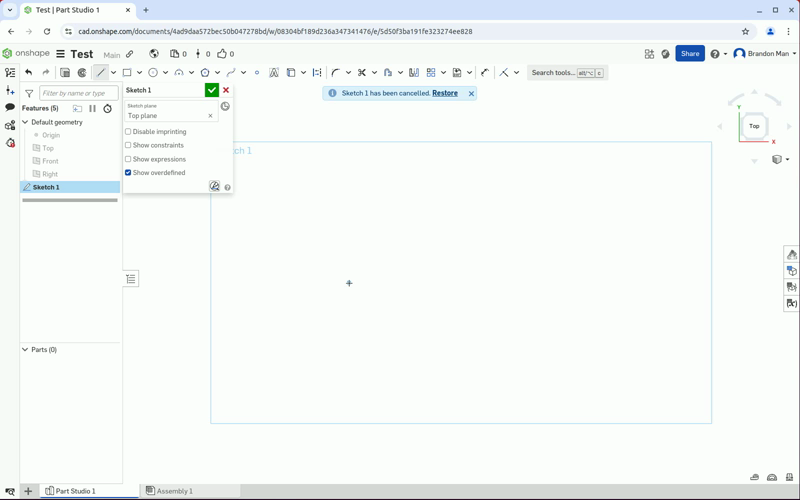
mouse_move(405, 378)
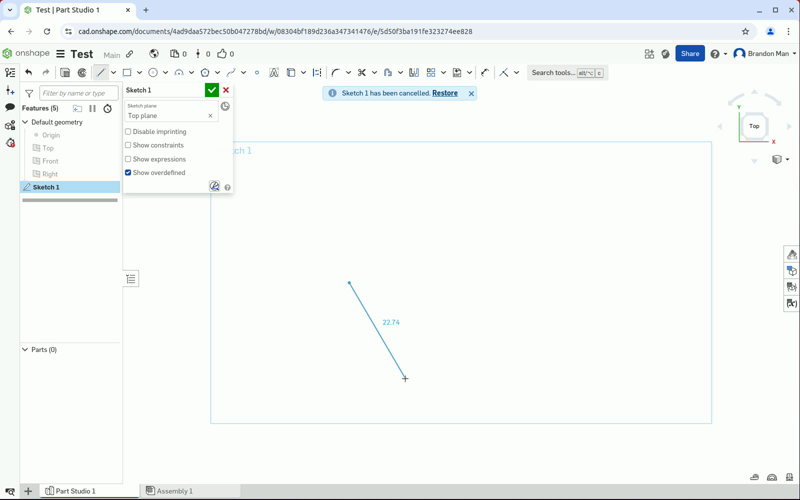
click(405, 378)
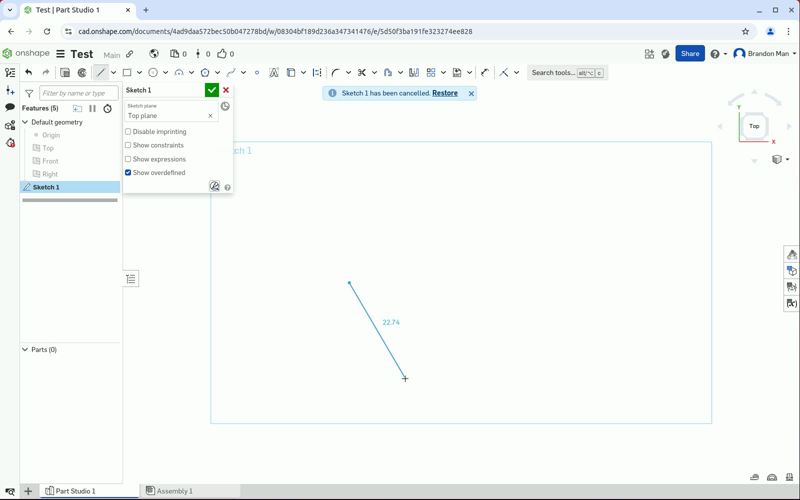
key_up(shift)
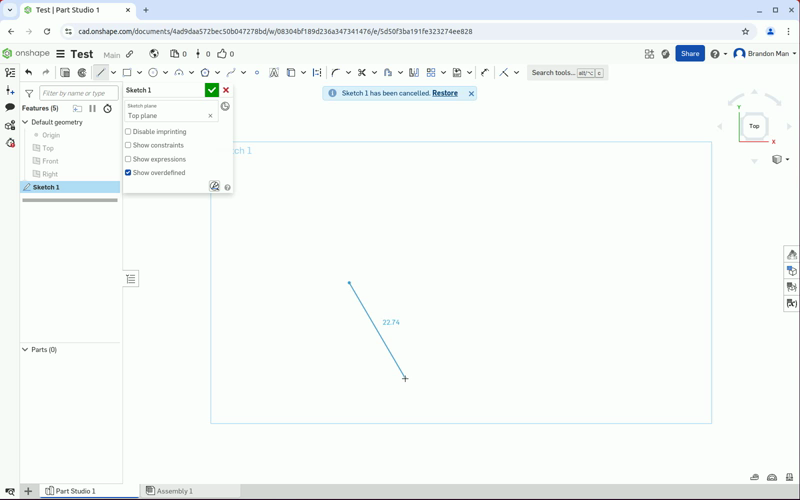
key_down(shift)
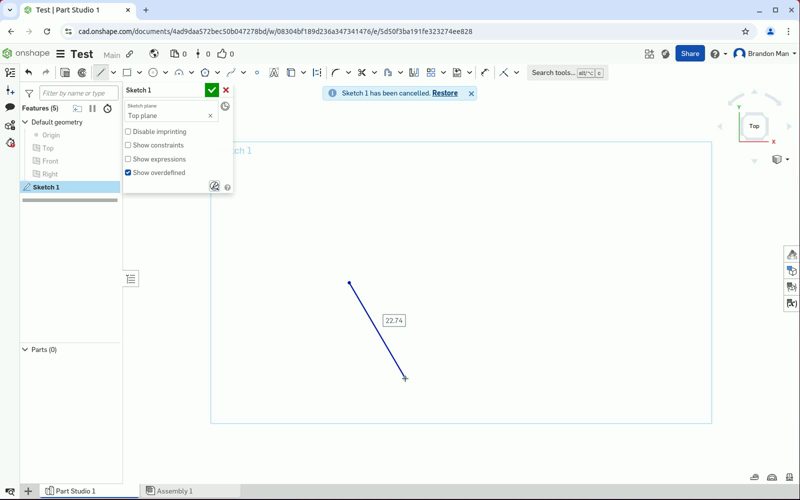
mouse_move(514, 378)
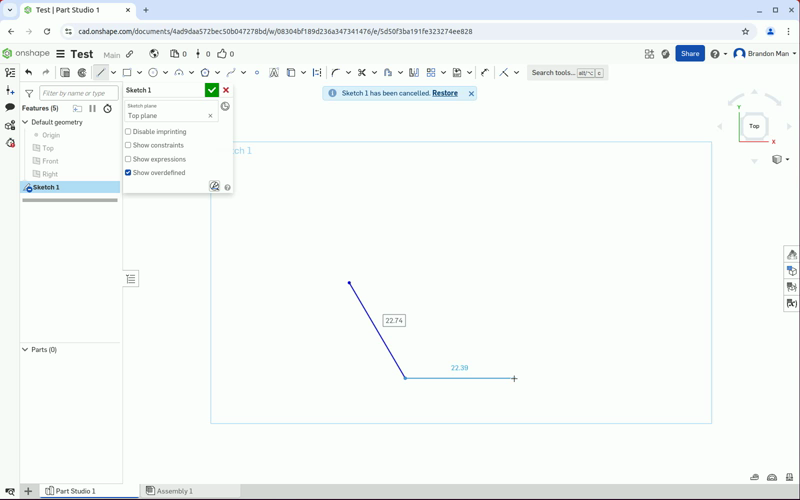
click(514, 378)
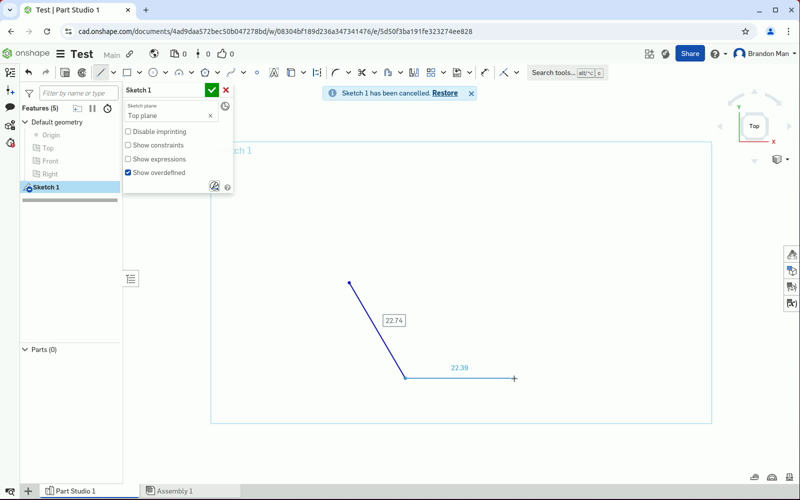
key_up(shift)
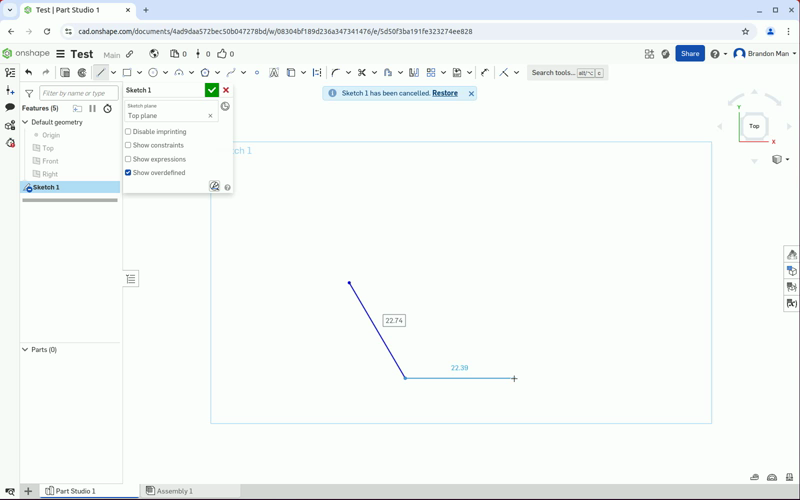
key_down(shift)
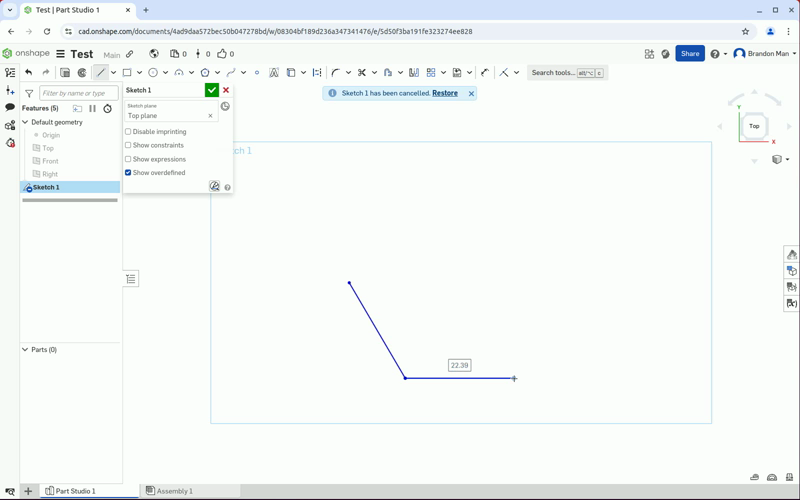
mouse_move(569, 282)
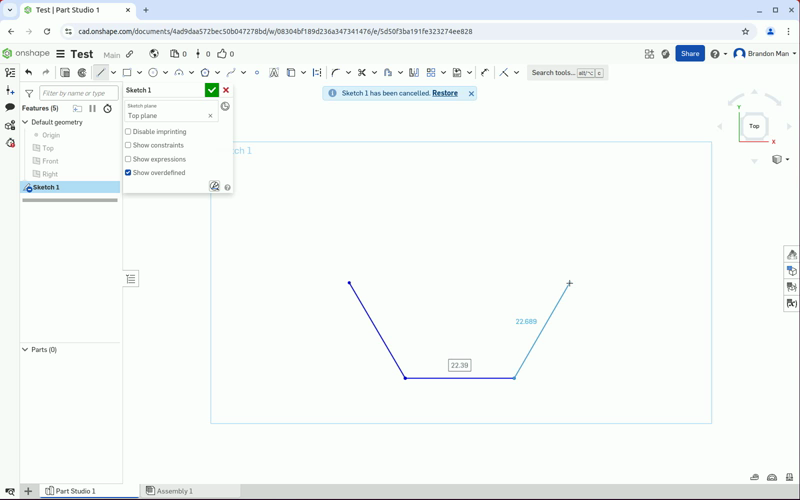
click(569, 282)
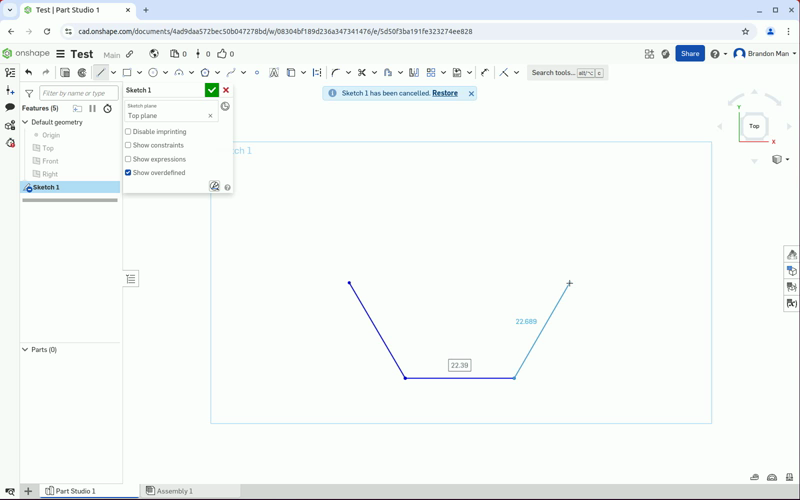
key_up(shift)
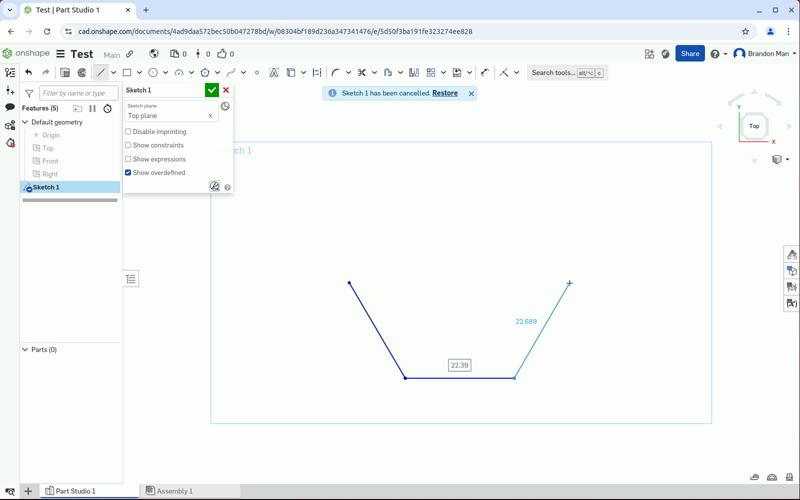
key_down(shift)
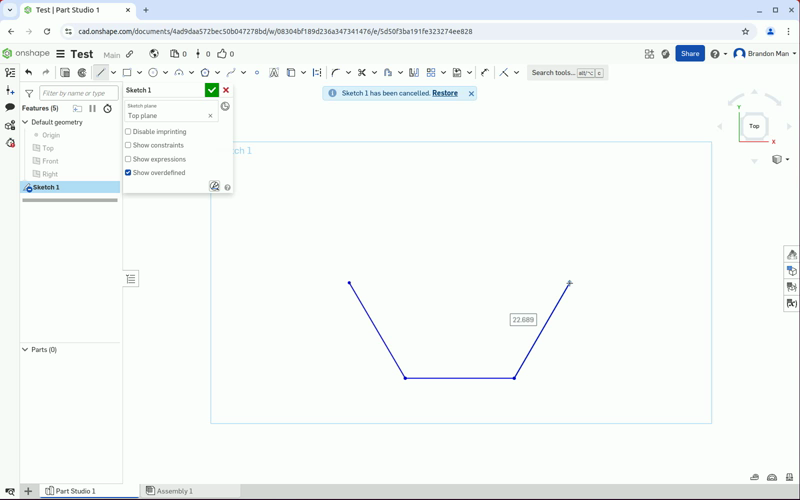
mouse_move(514, 187)
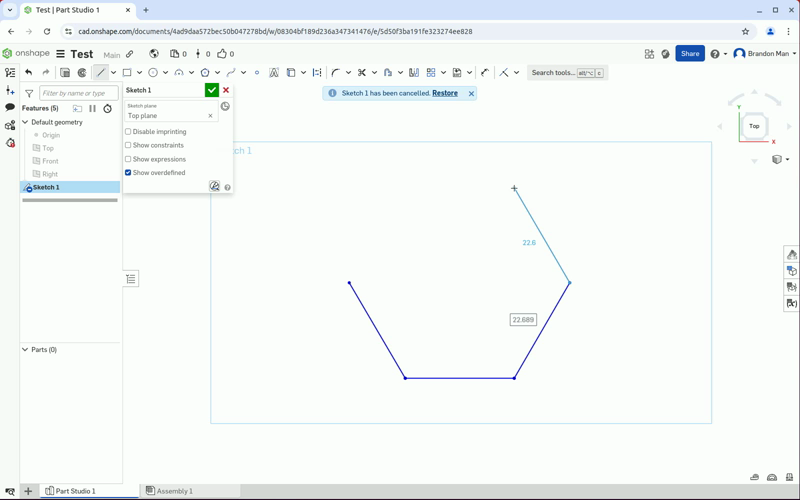
click(514, 187)
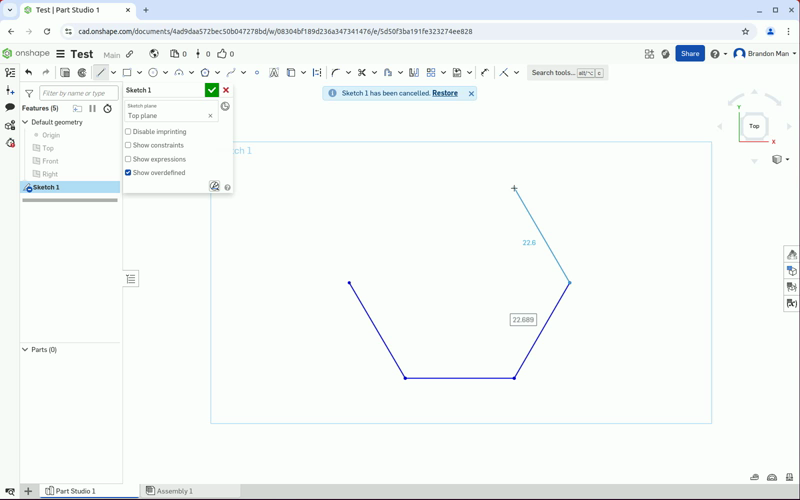
key_up(shift)
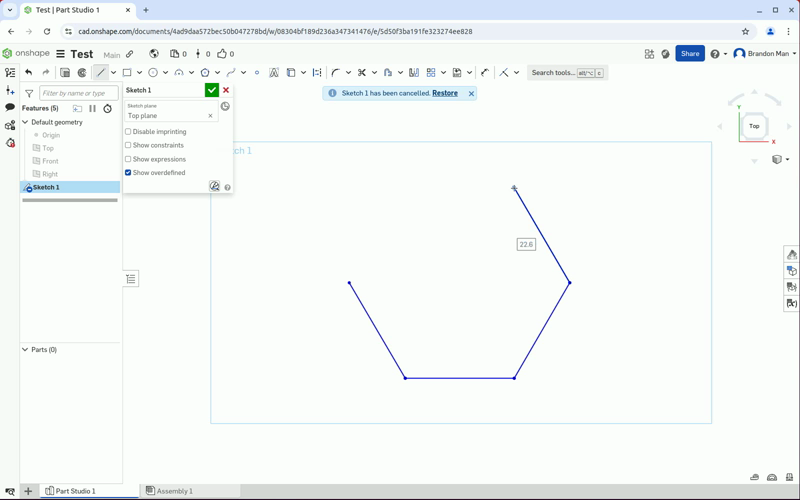
key_down(shift)
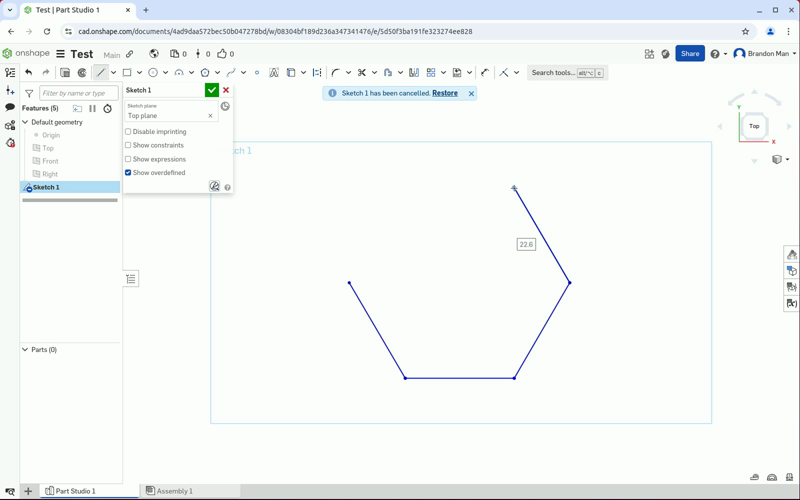
mouse_move(405, 187)
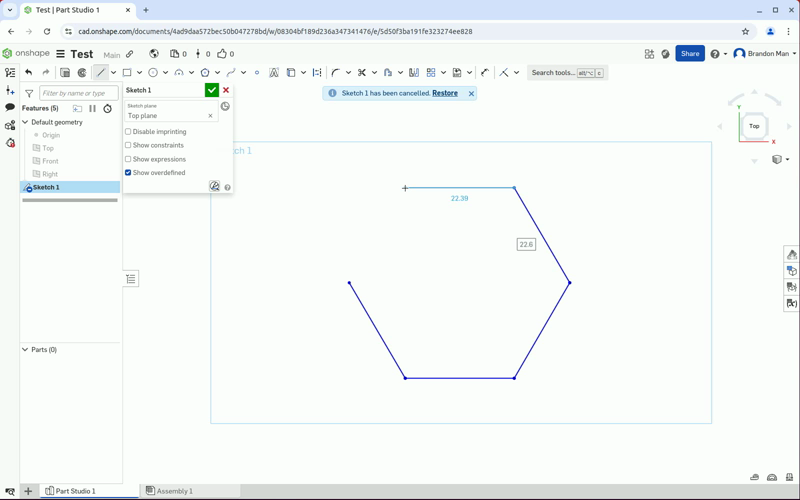
click(405, 187)
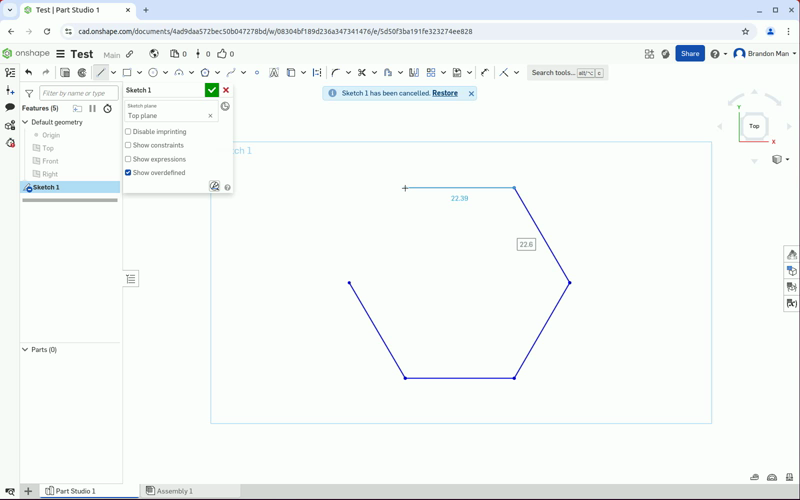
key_up(shift)
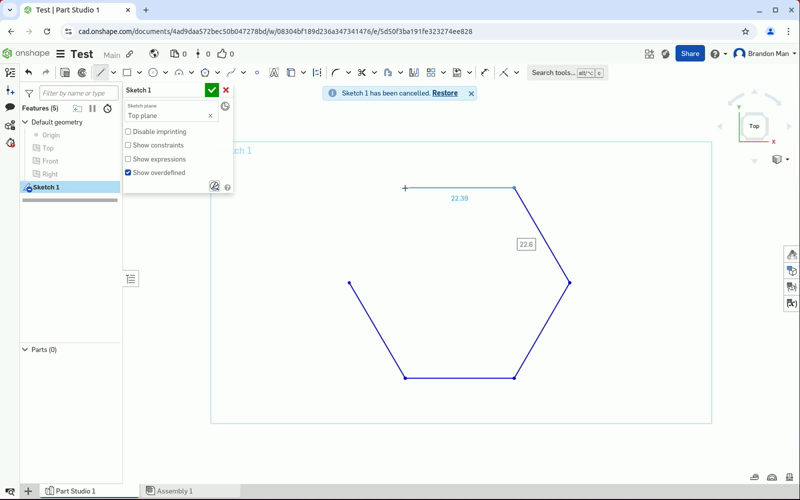
key_down(shift)
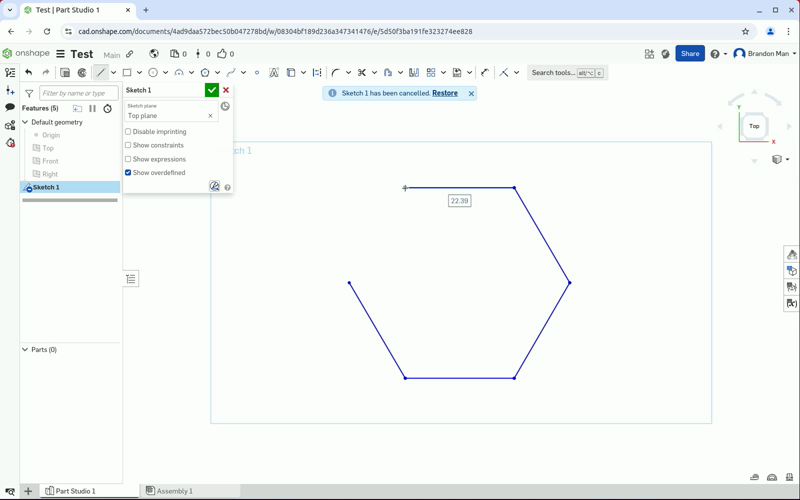
mouse_move(349, 282)
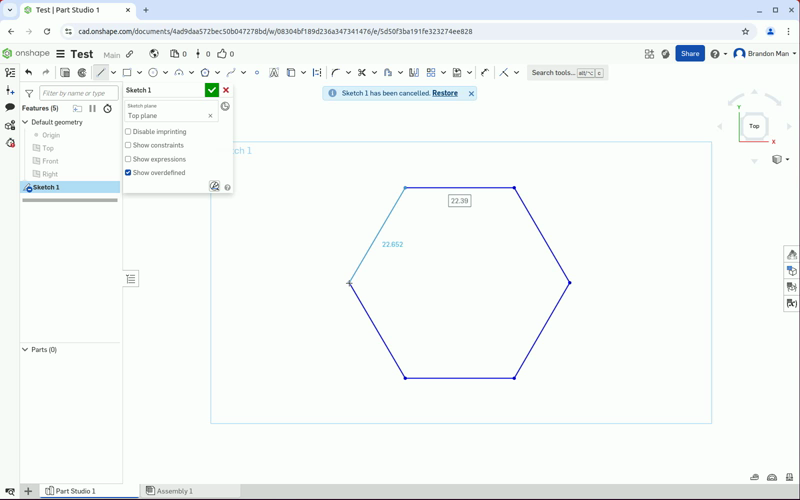
key_up(shift)
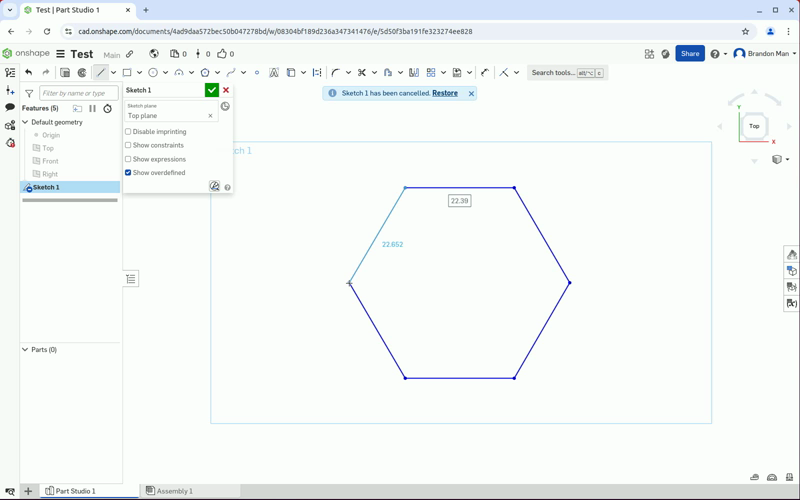
click(349, 282)
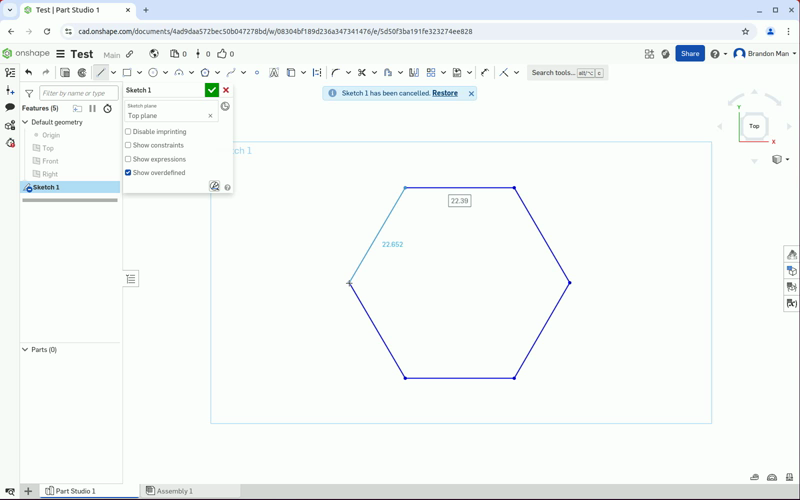
key(esc)
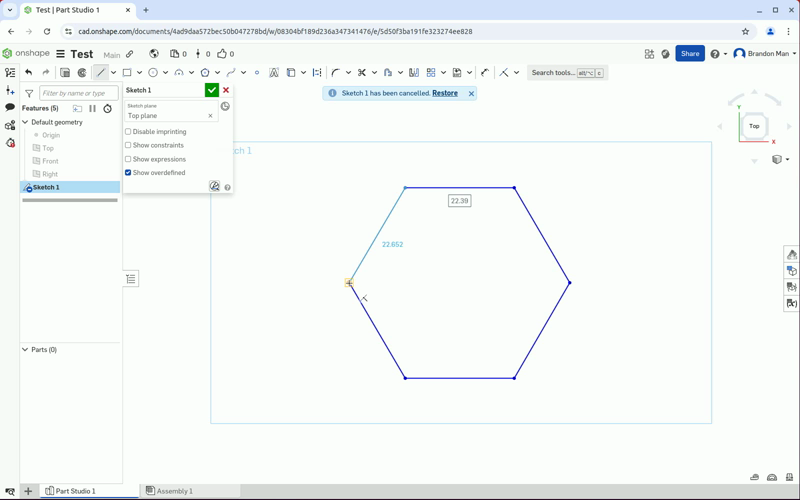
mouse_move(479, 299)
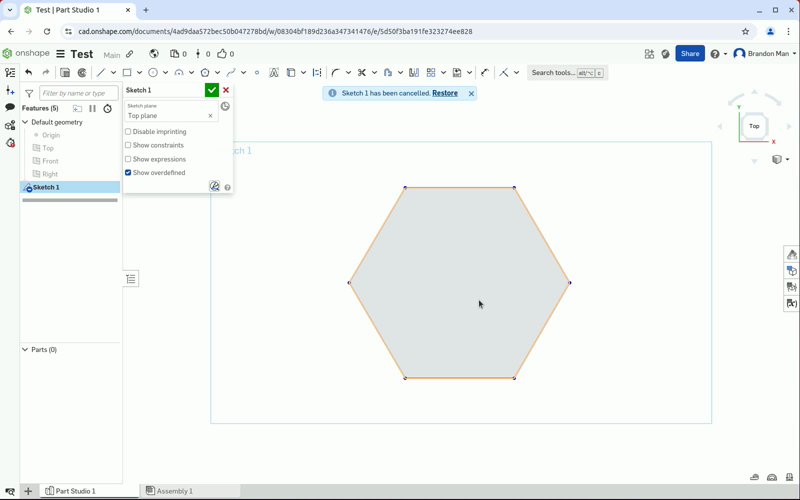
click(479, 299)
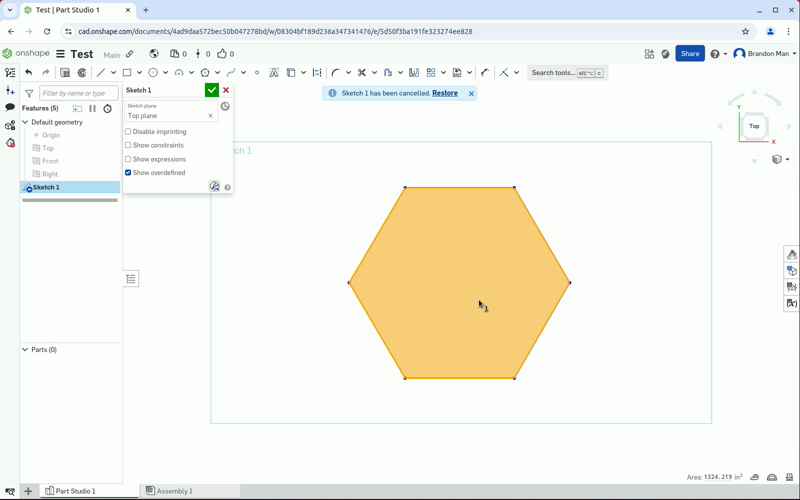
mouse_move(73, 352)
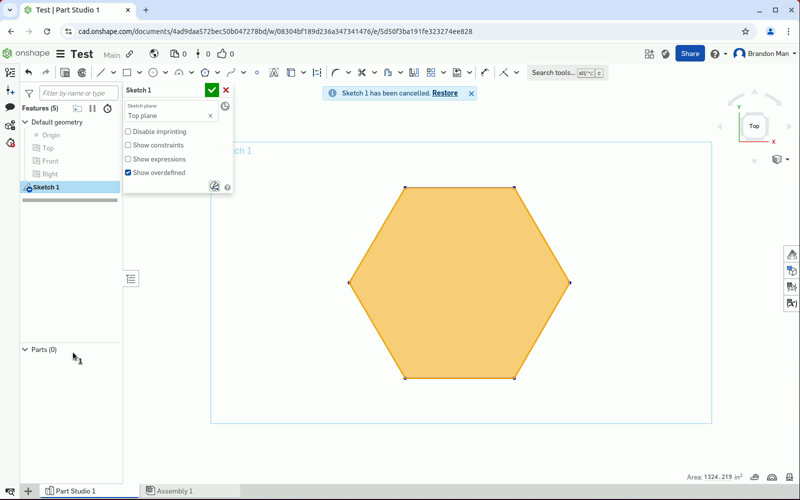
key(shift+y)
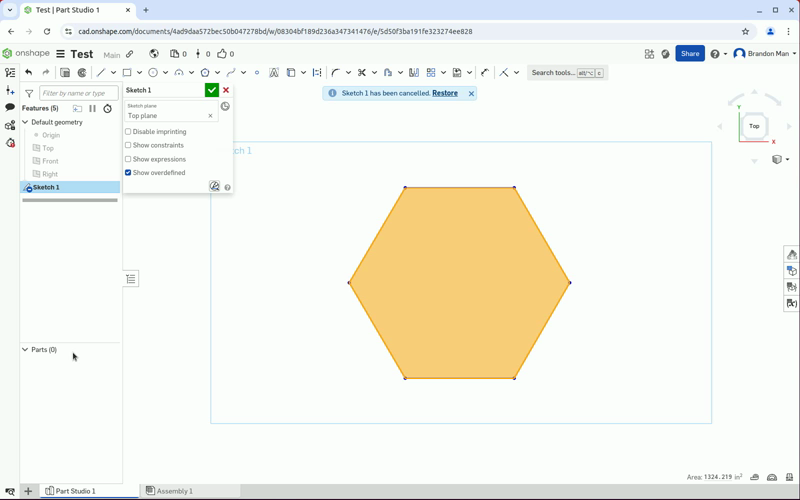
key(shift+e)
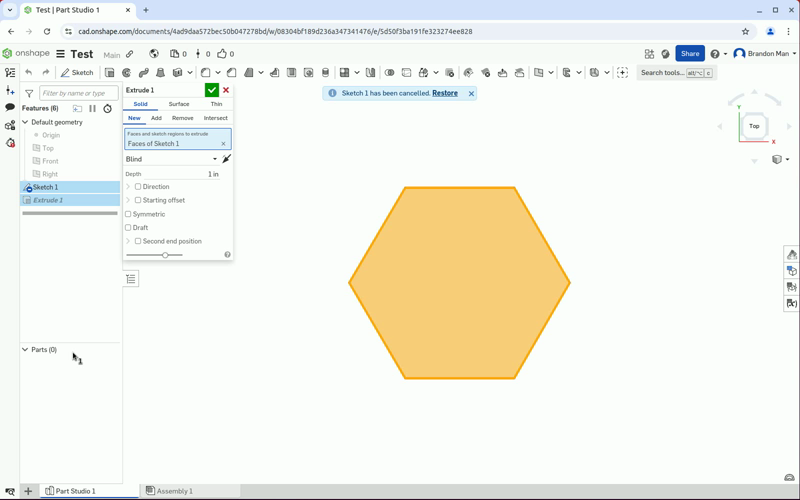
mouse_move(143, 106)
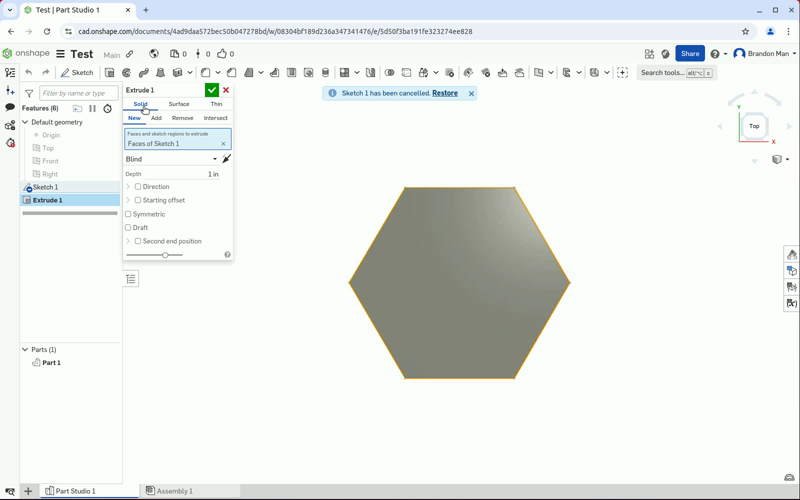
click(143, 106)
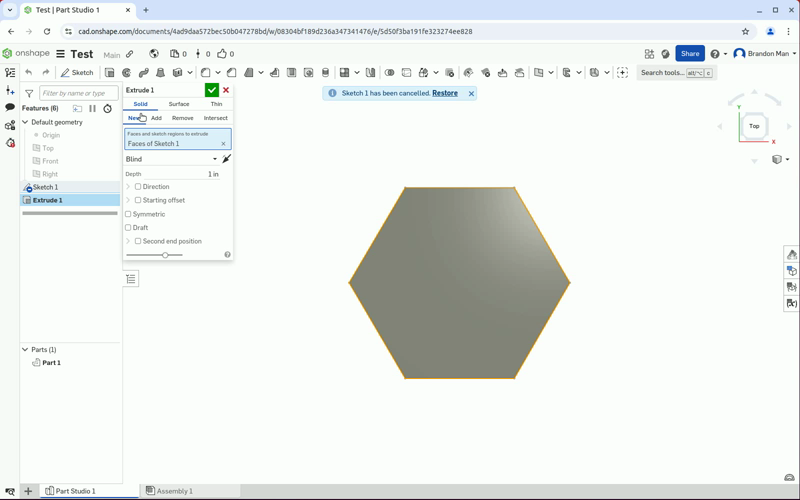
mouse_move(137, 120)
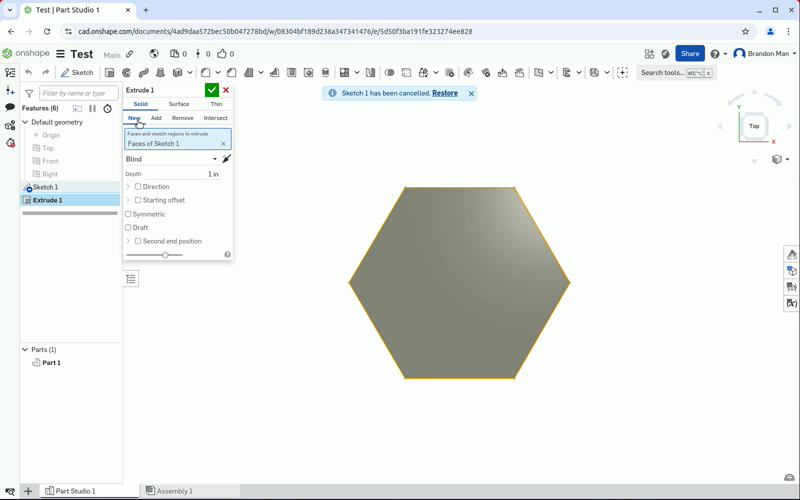
click(137, 120)
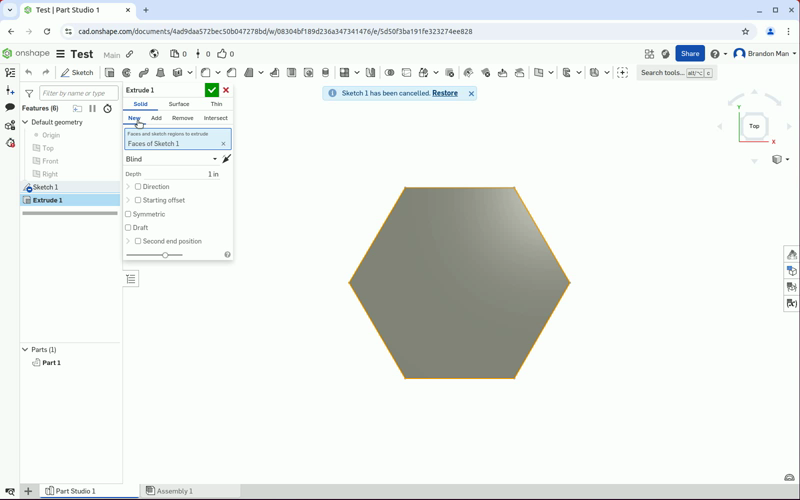
key(tab, 4)
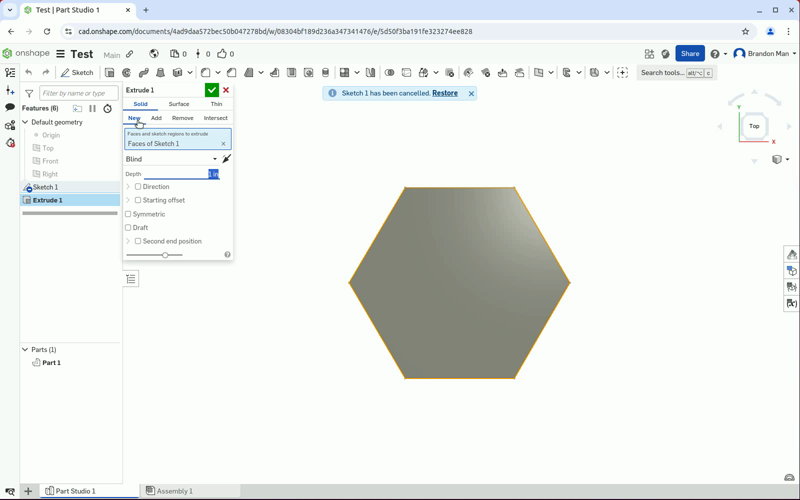
text(15.405)
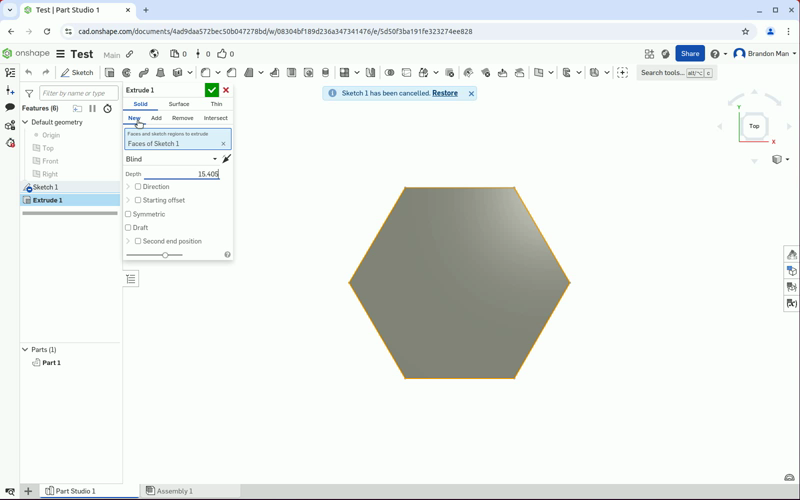
key(enter)
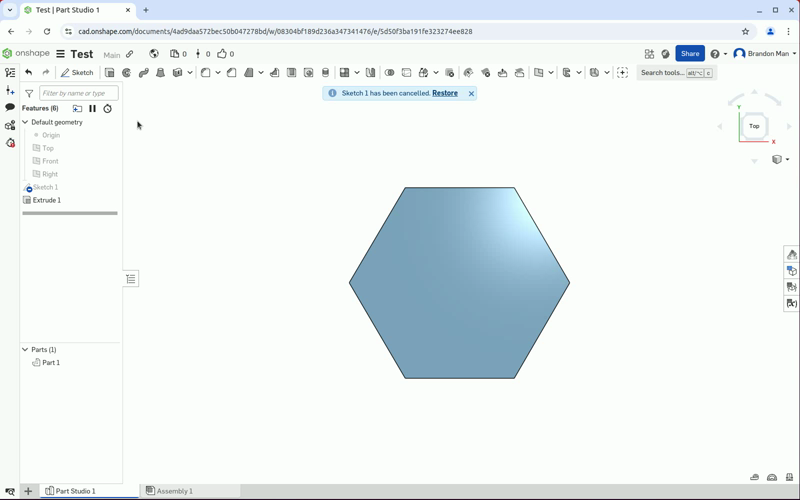
key(shift+h)
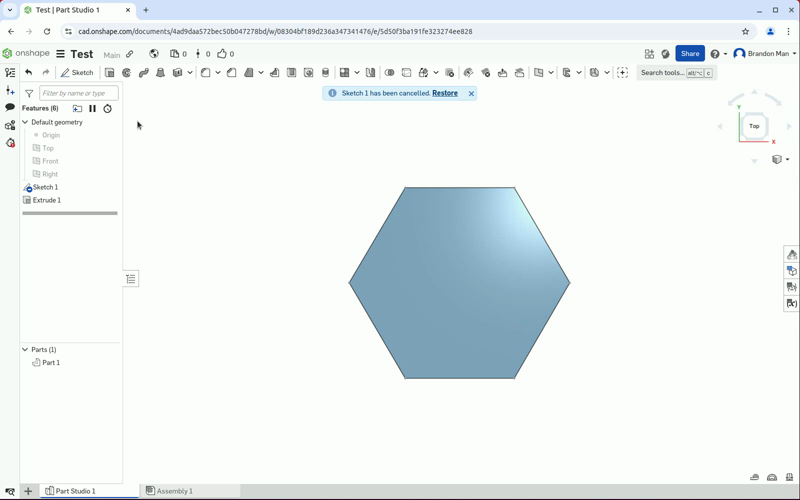
key(shift+h)
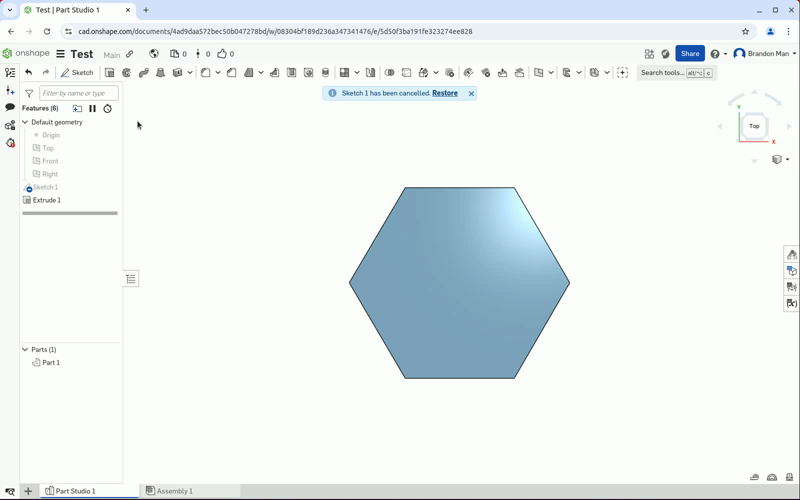
mouse_move(73, 189)
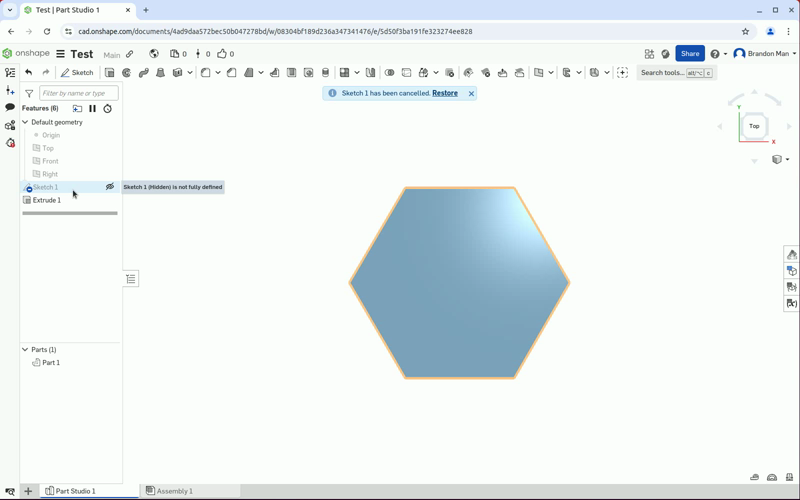
click(73, 189)
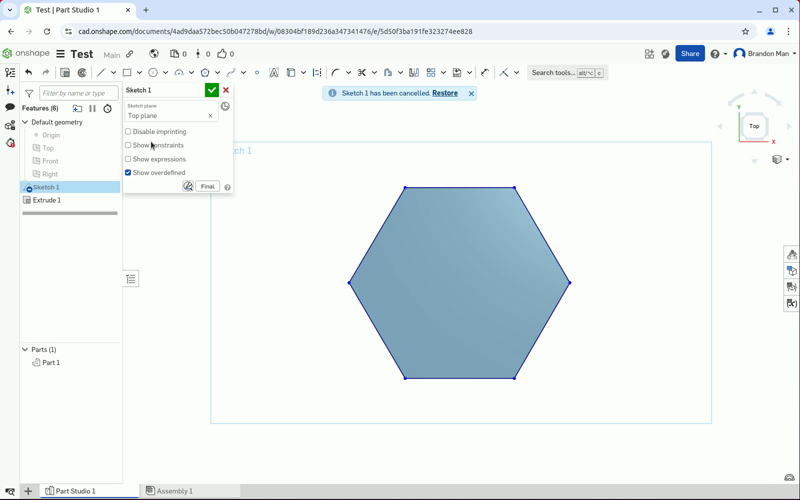
mouse_move(229, 92)
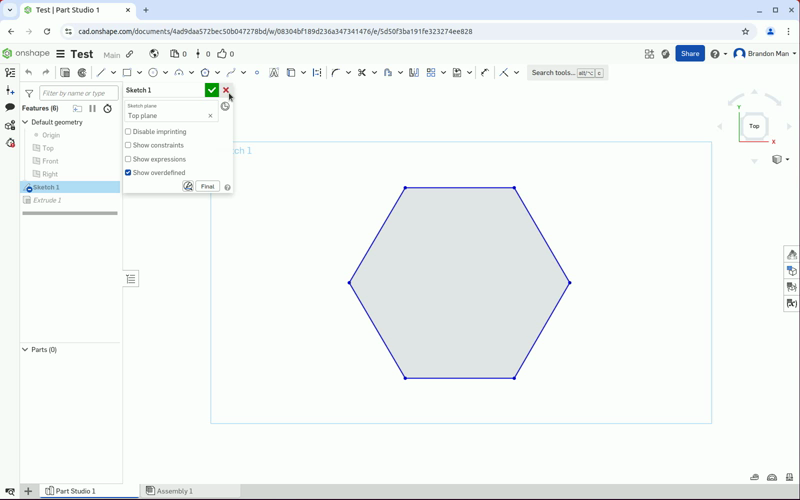
click(229, 92)
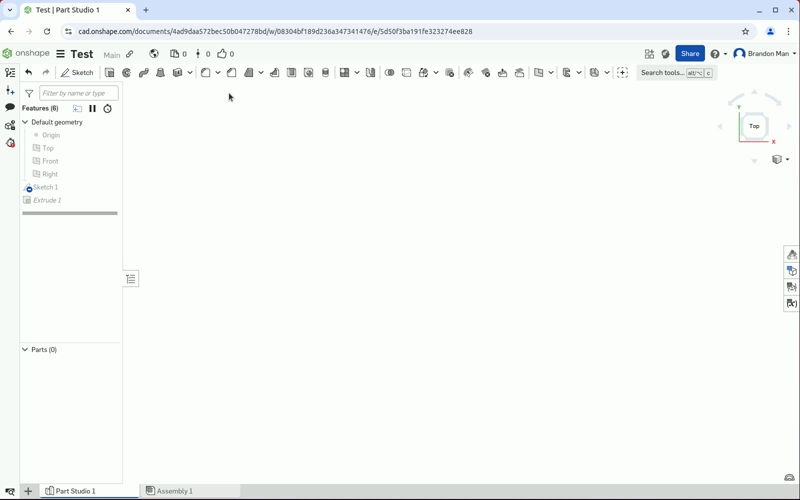
mouse_move(541, 75)
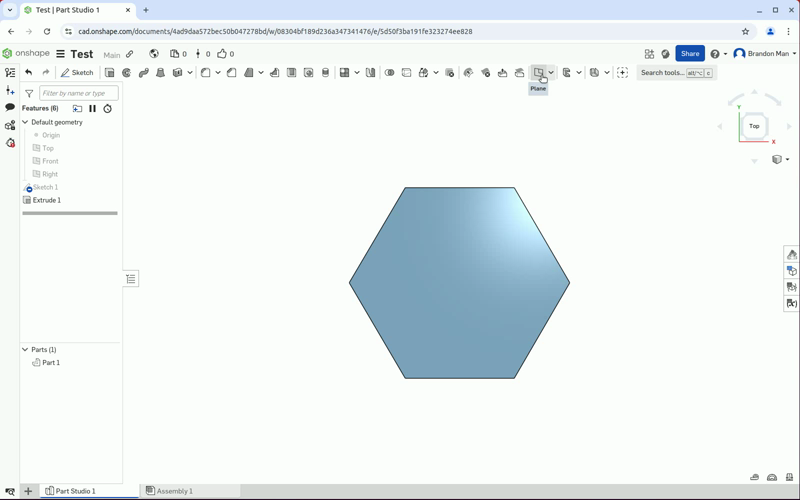
click(541, 75)
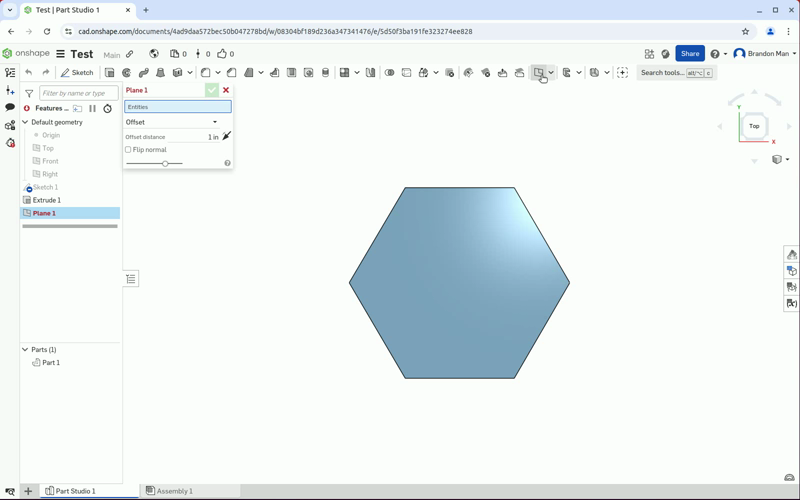
mouse_move(73, 150)
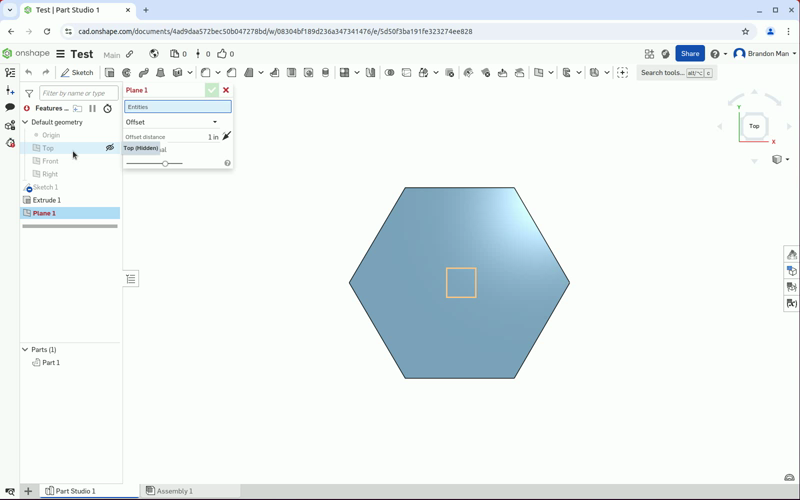
click(73, 150)
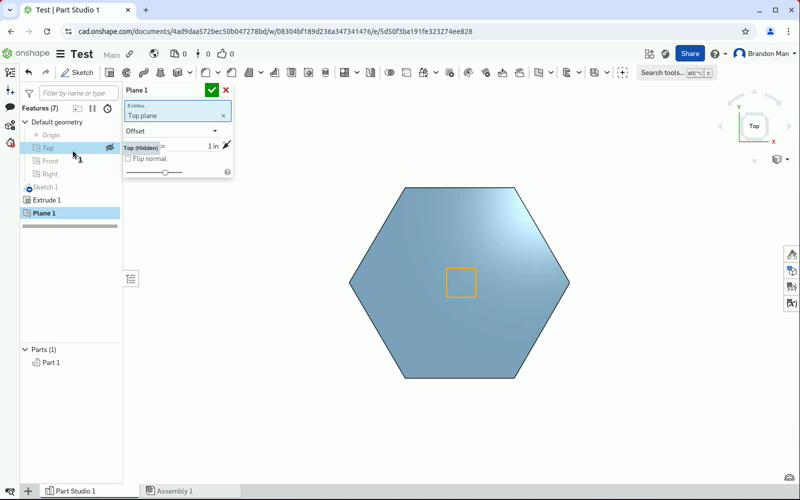
key(tab, 2)
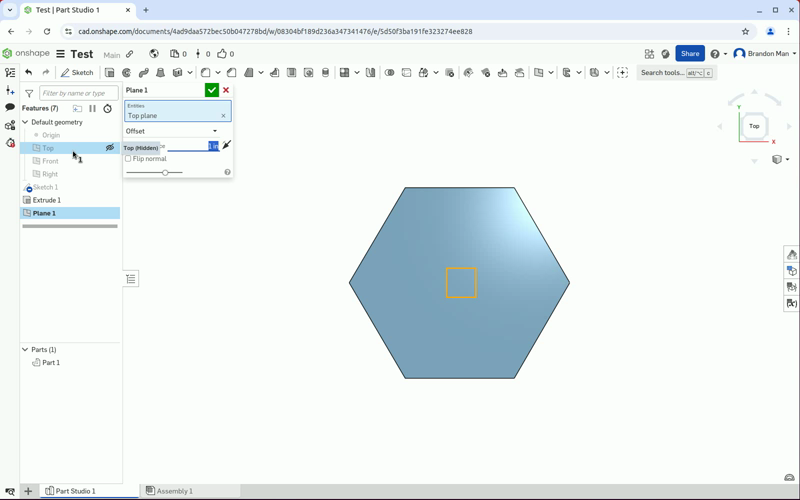
text(15.405)
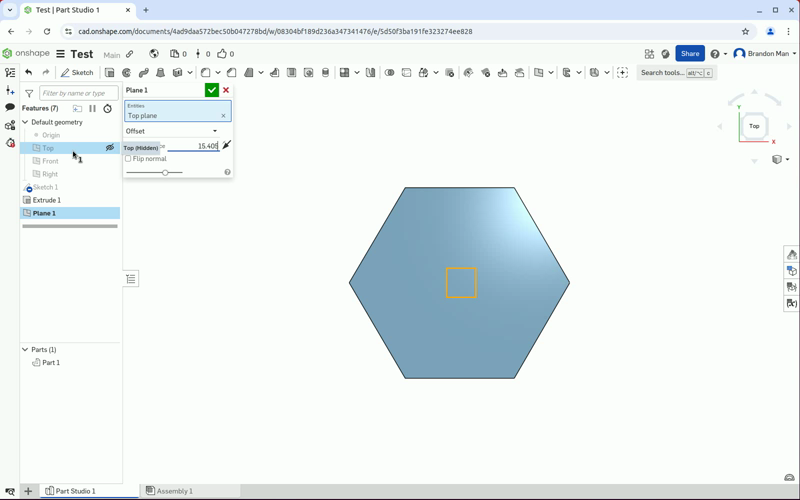
key(enter, 2)
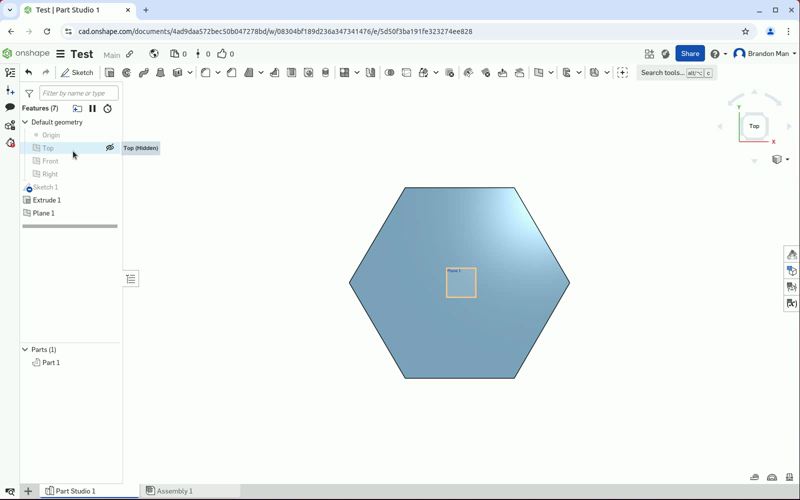
key(shift+s)
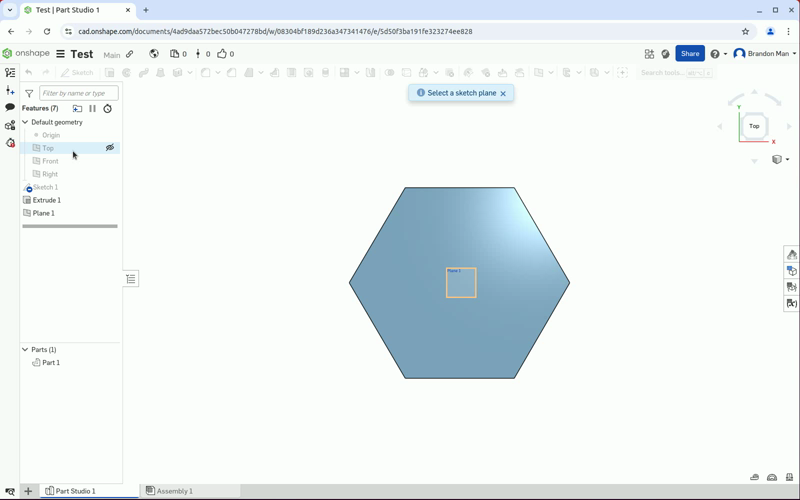
mouse_move(73, 215)
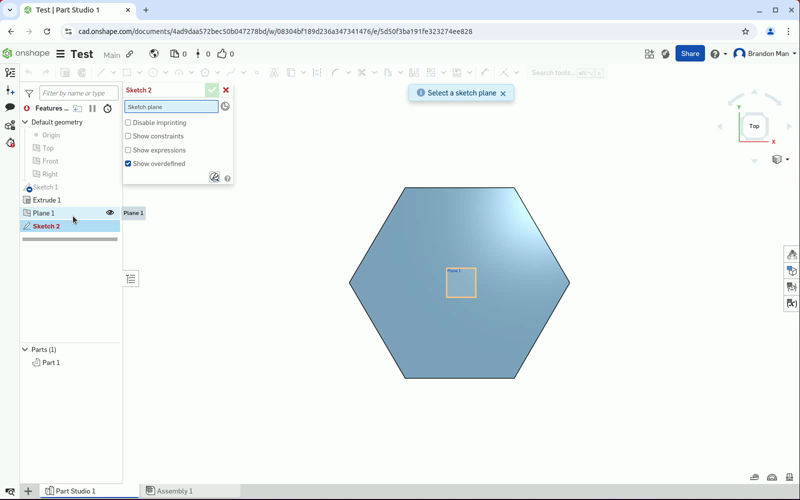
click(73, 215)
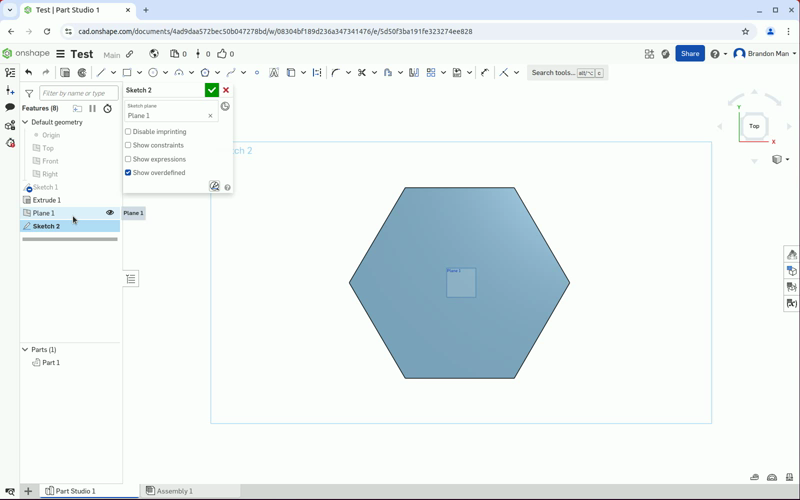
mouse_move(73, 352)
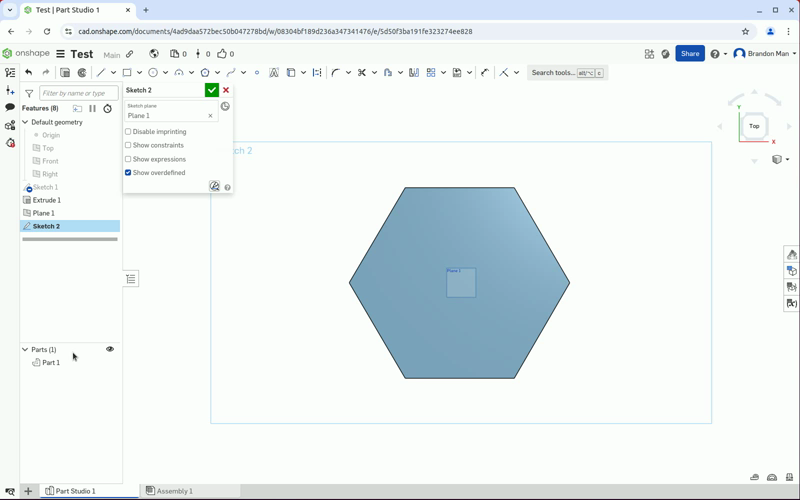
key(y)
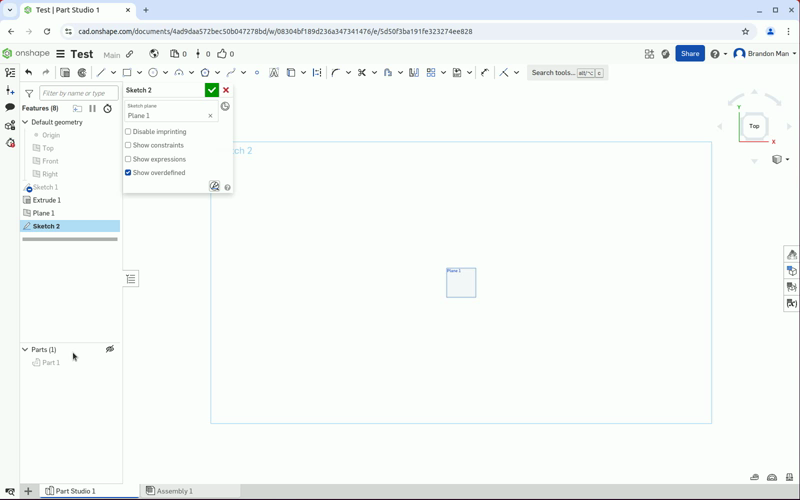
key(c)
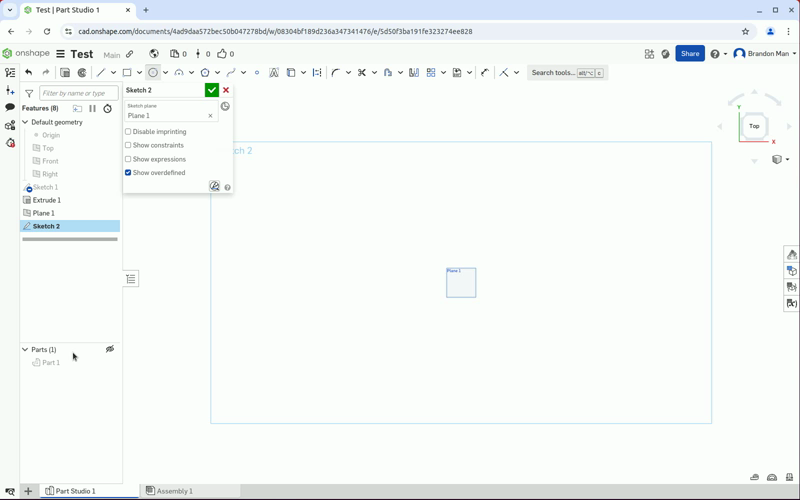
key_down(shift)
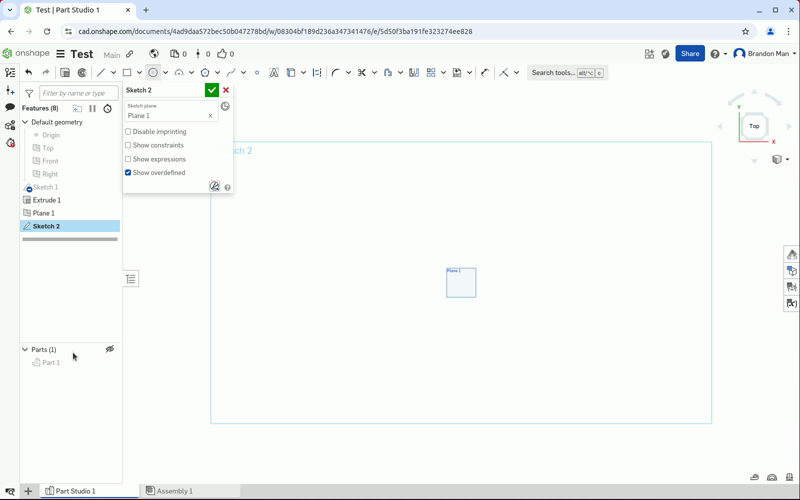
mouse_move(461, 282)
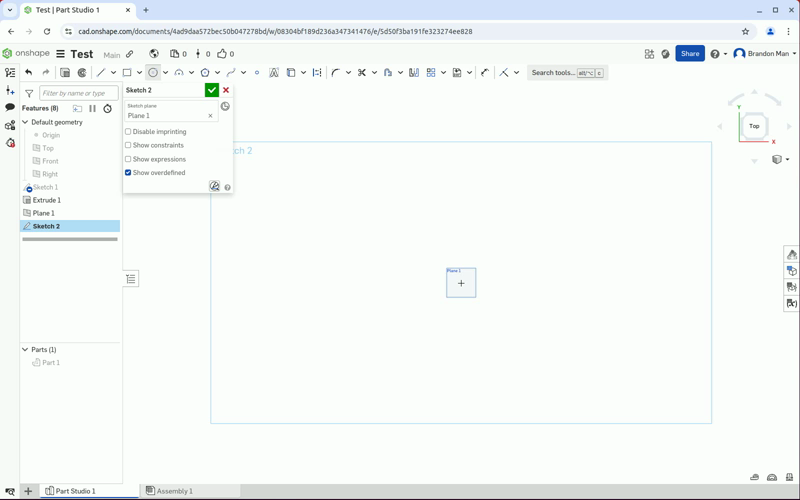
click(461, 282)
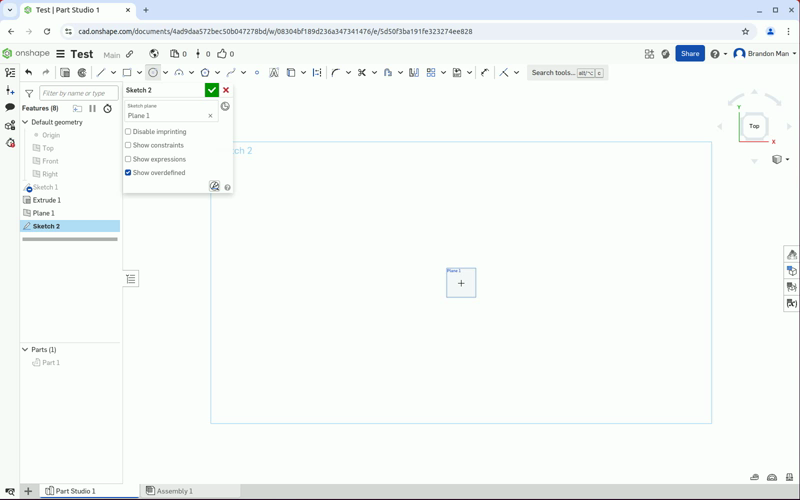
key_up(shift)
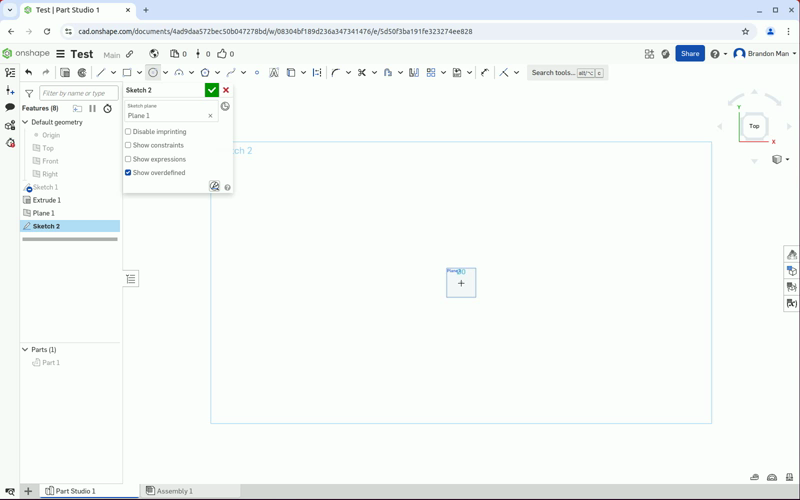
mouse_move(552, 282)
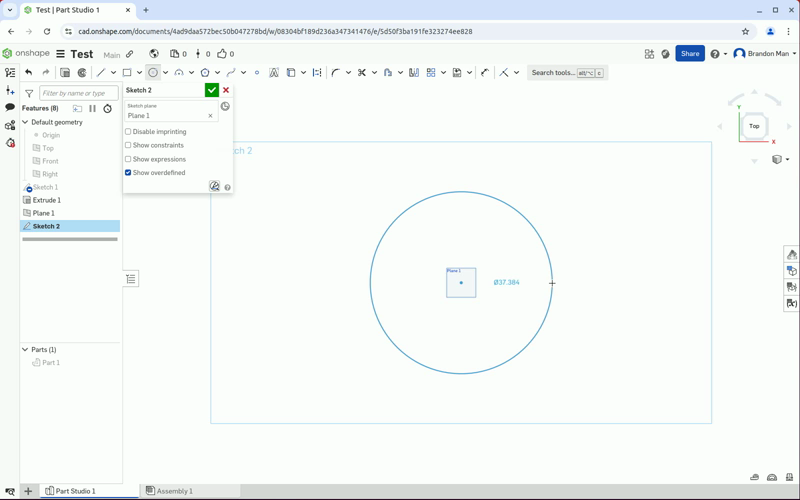
click(552, 282)
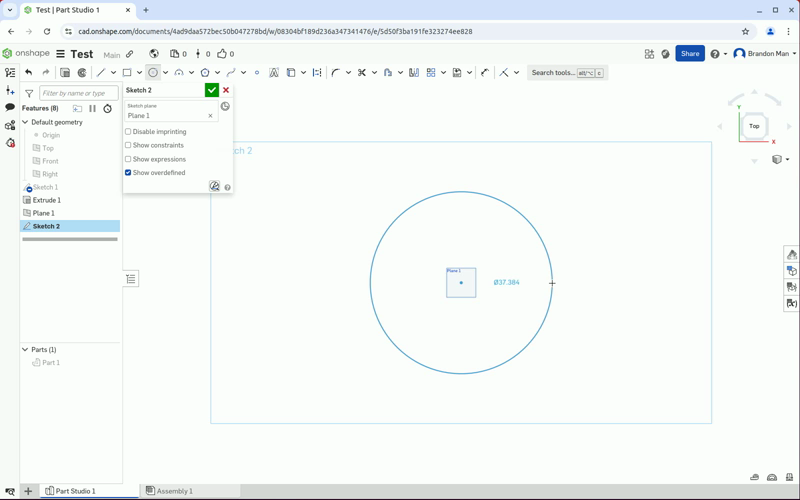
key(esc)
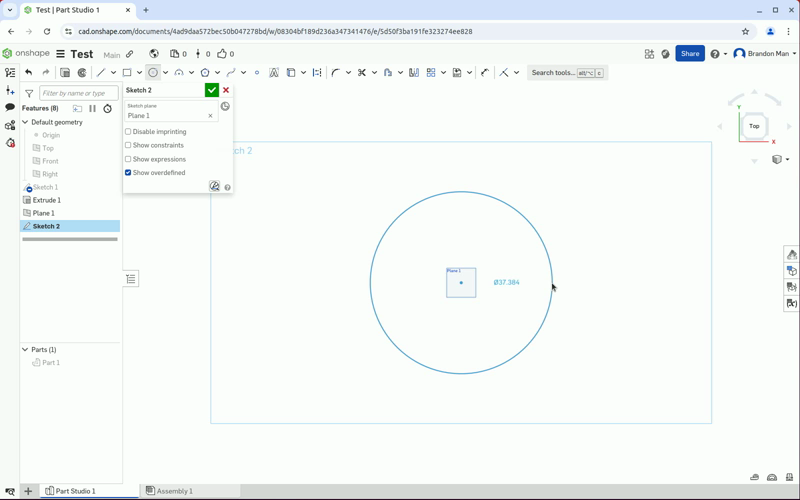
mouse_move(427, 309)
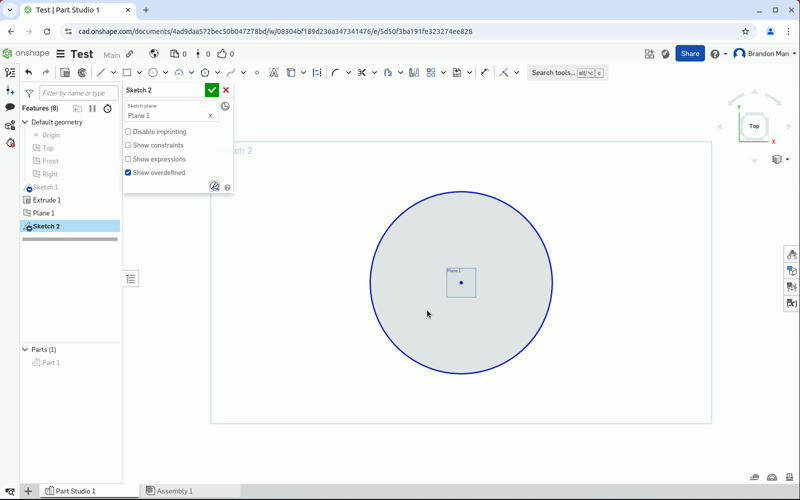
click(427, 309)
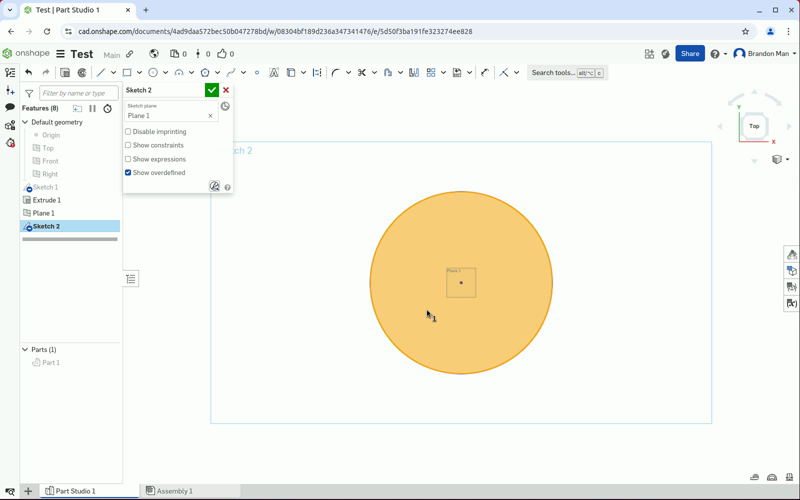
mouse_move(73, 352)
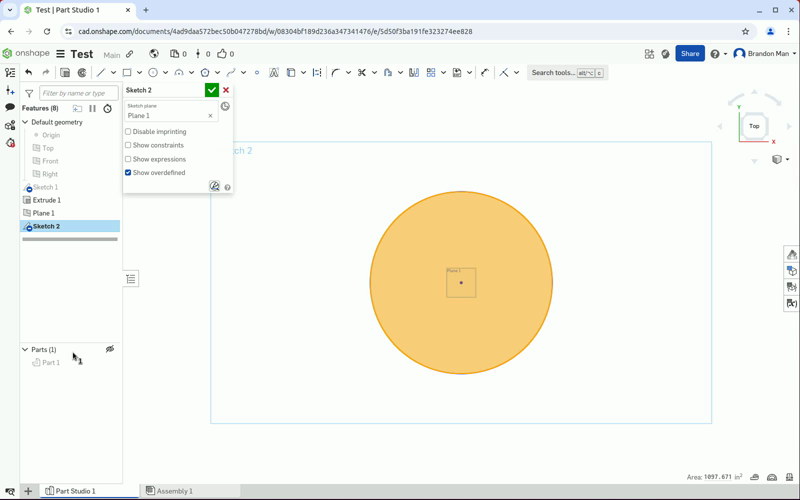
key(shift+y)
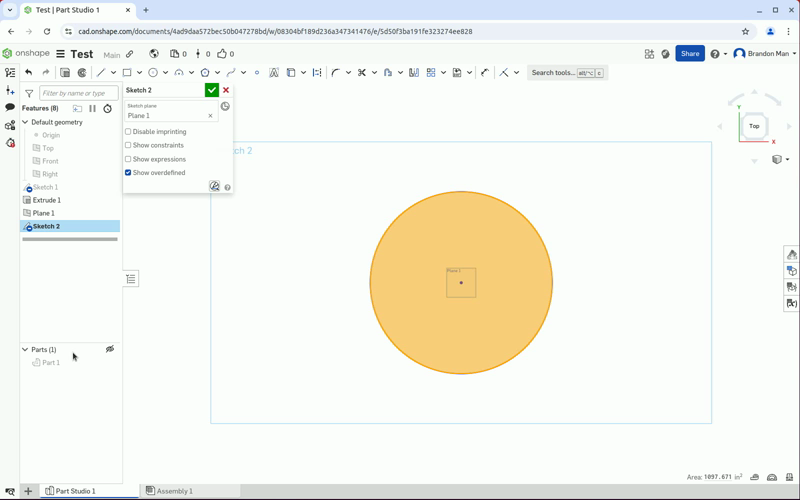
key(shift+e)
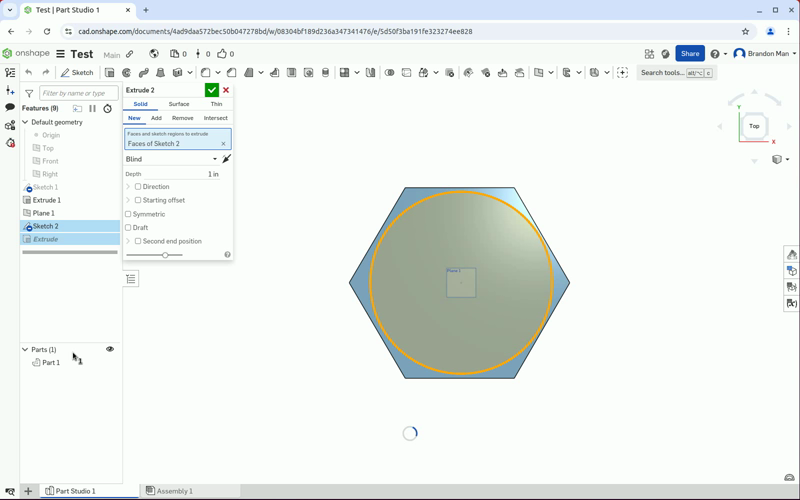
mouse_move(143, 106)
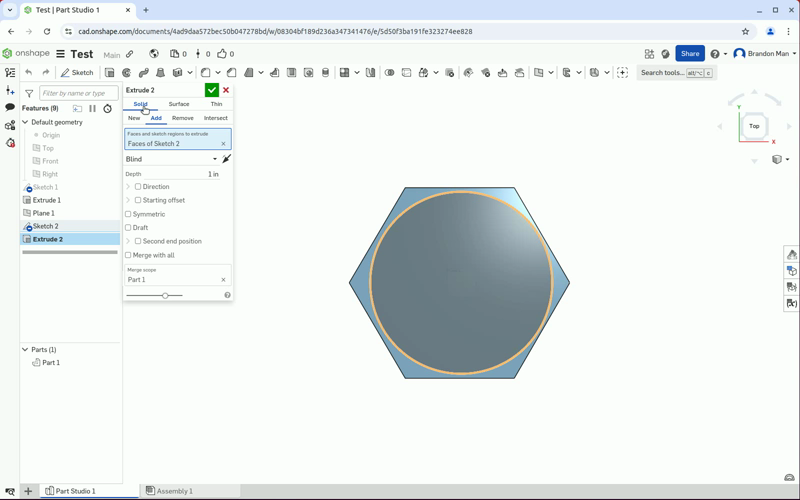
click(143, 106)
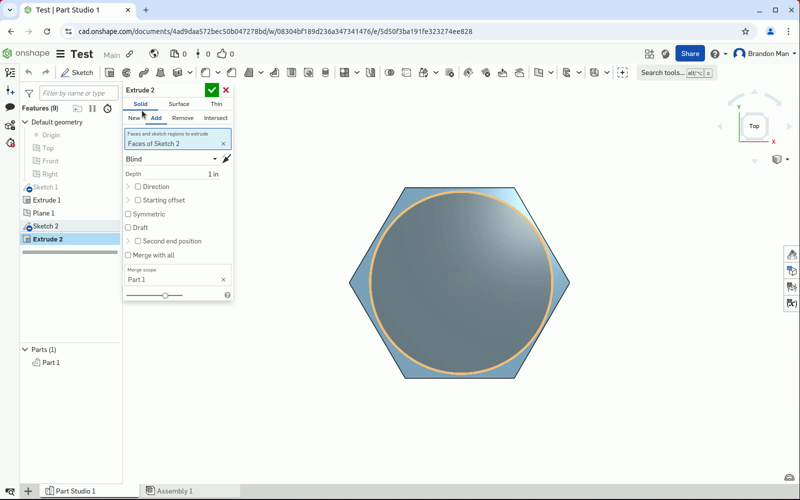
mouse_move(137, 120)
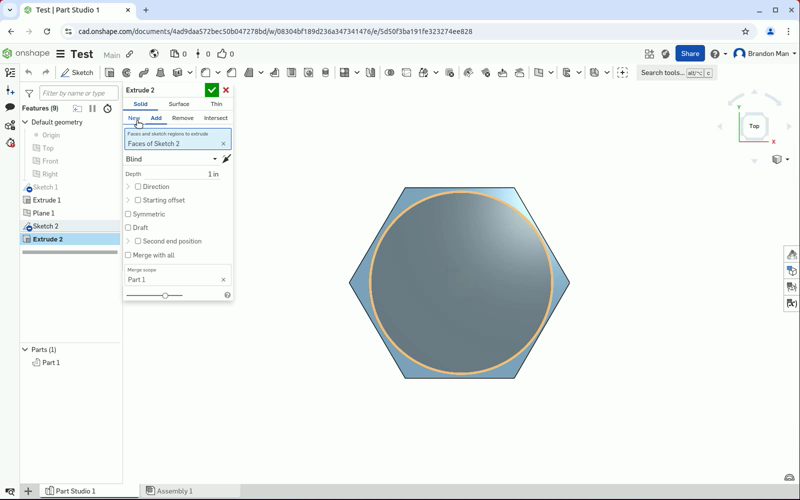
click(137, 120)
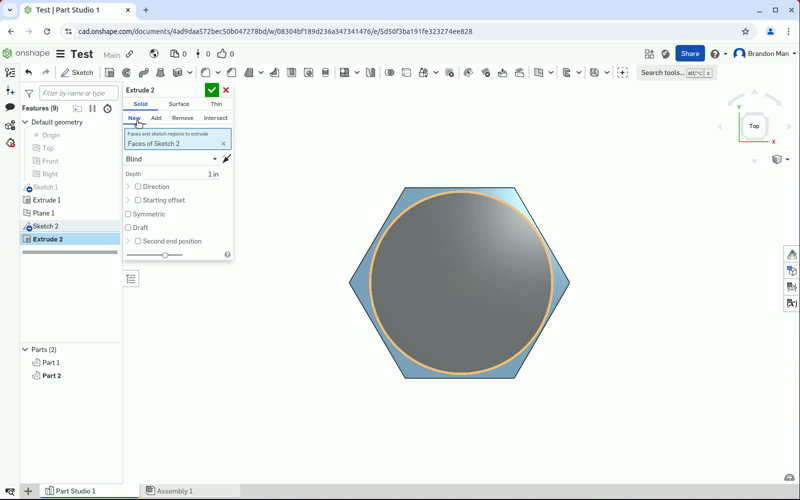
key(tab, 4)
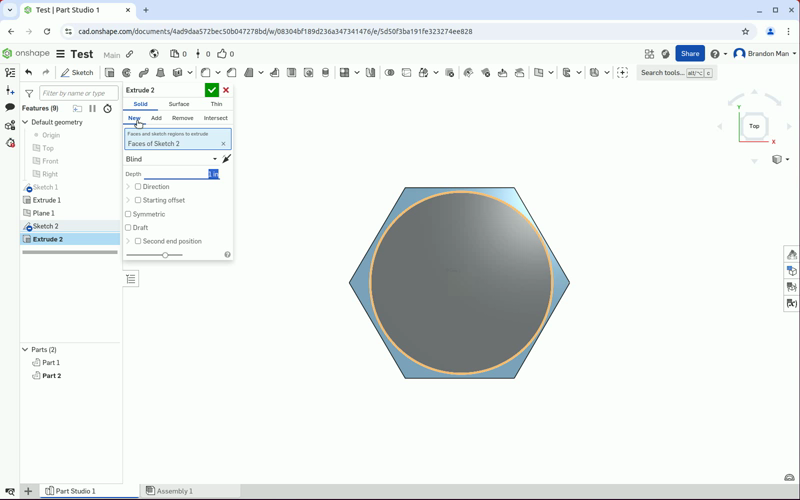
text(7.703)
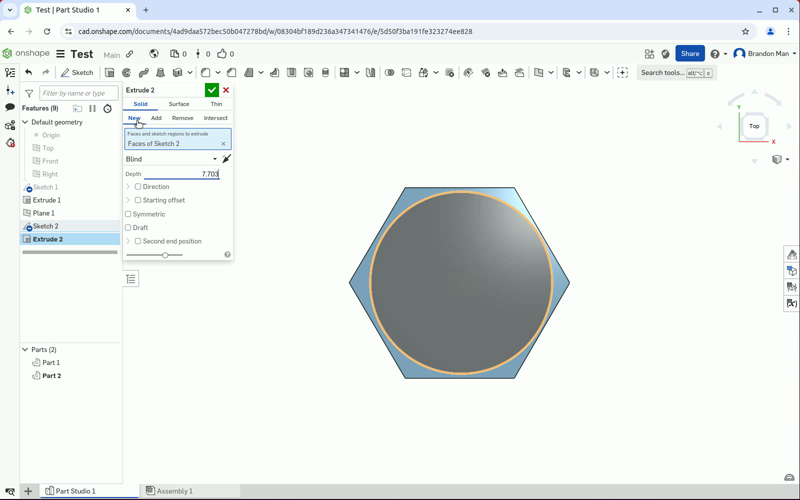
key(enter)
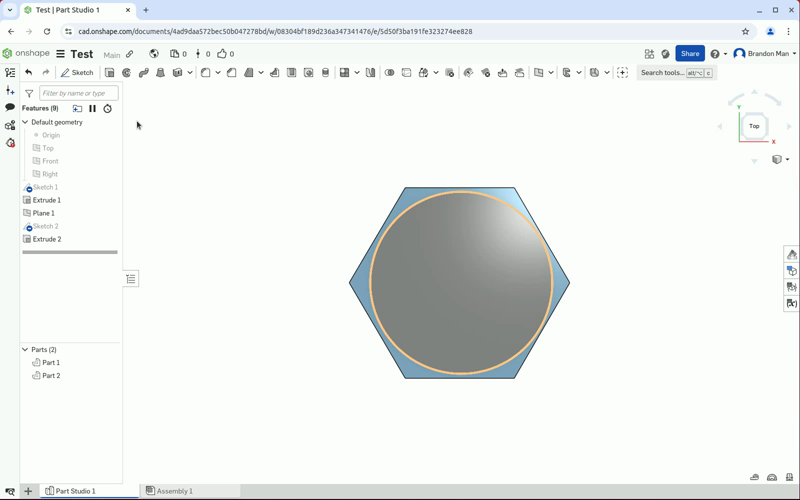
key(shift+h)
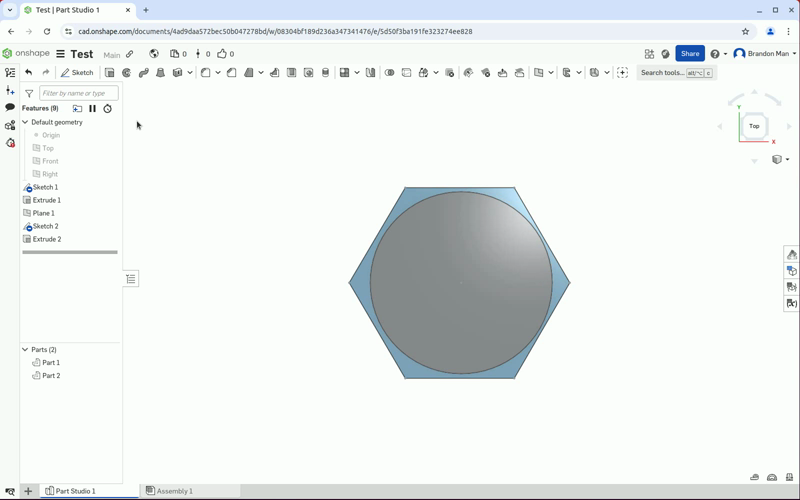
key(shift+h)
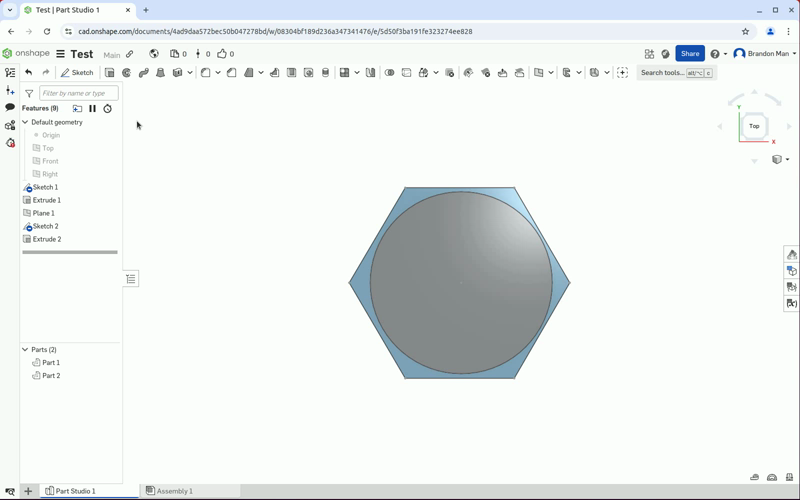
key(shift+7)
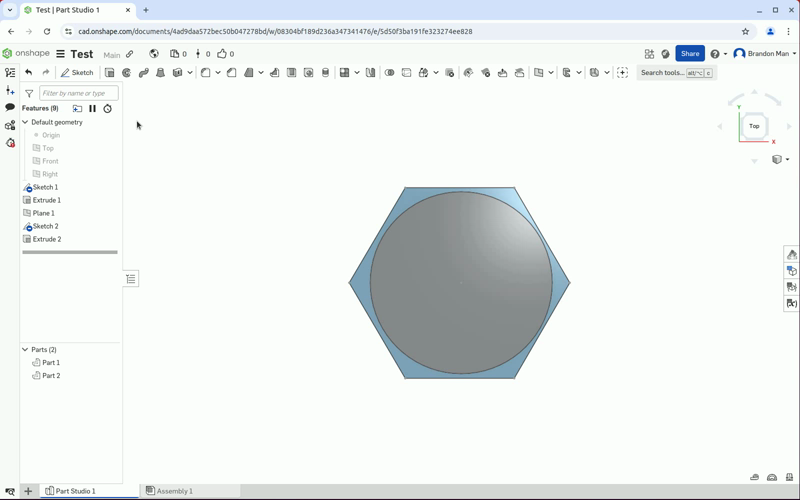
key(up, 3)
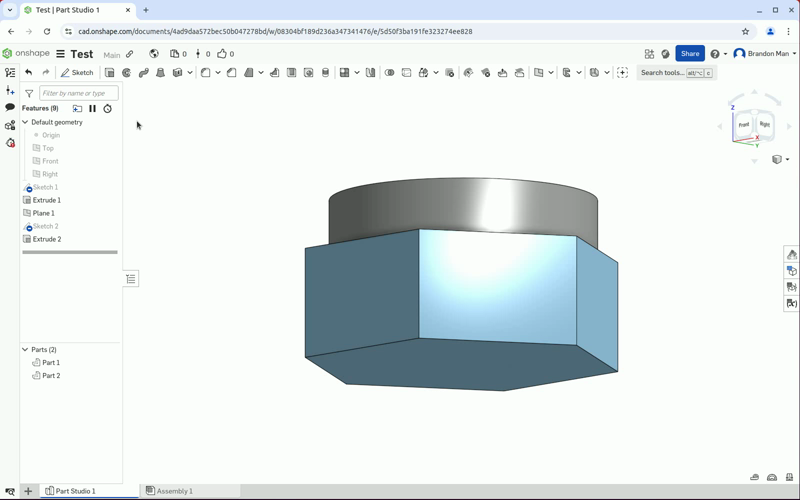
key(left, 3)
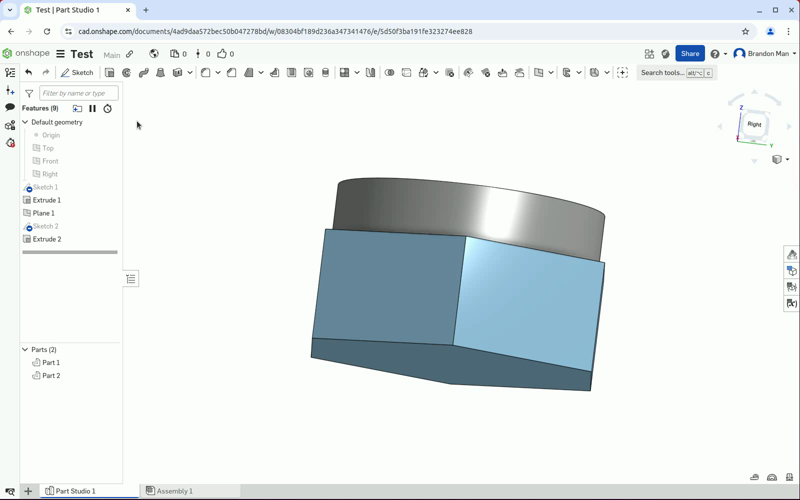
key(right, 3)
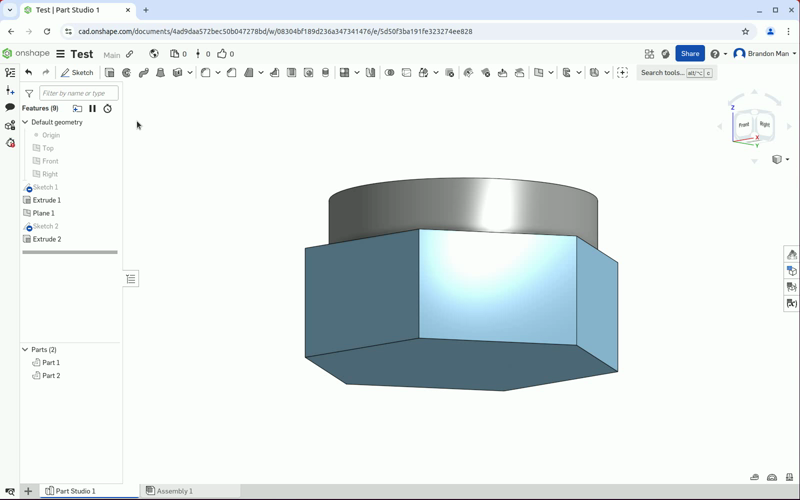
key(down, 3)
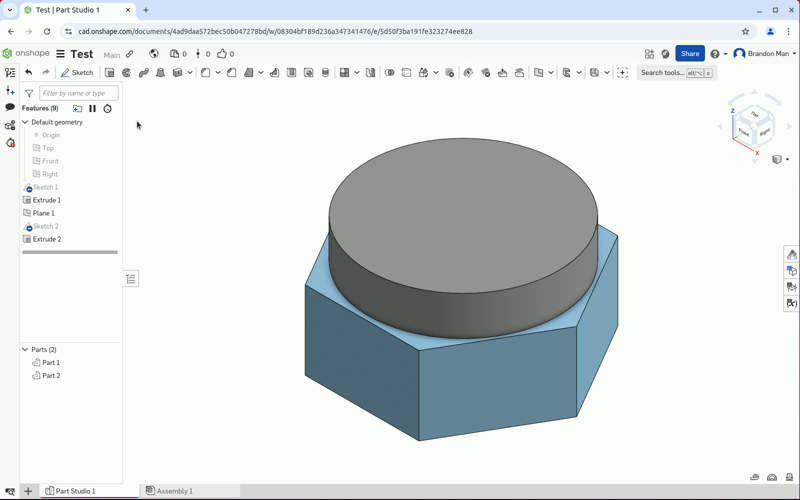
mouse_move(73, 189)
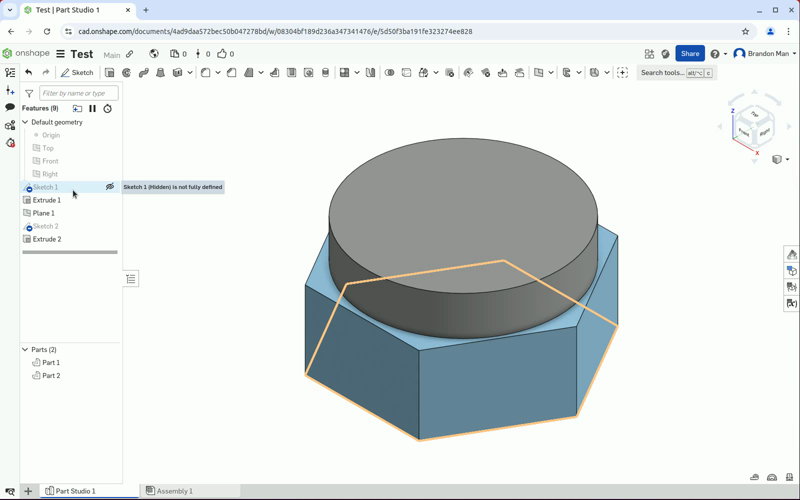
click(73, 189)